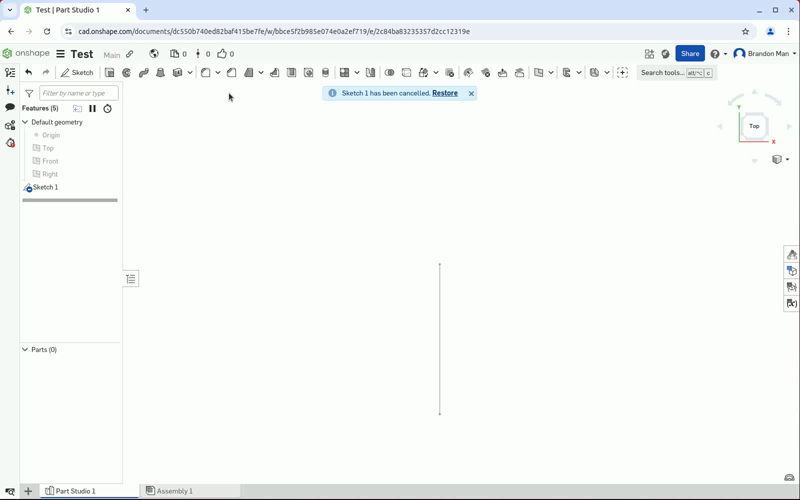
key(shift+h)
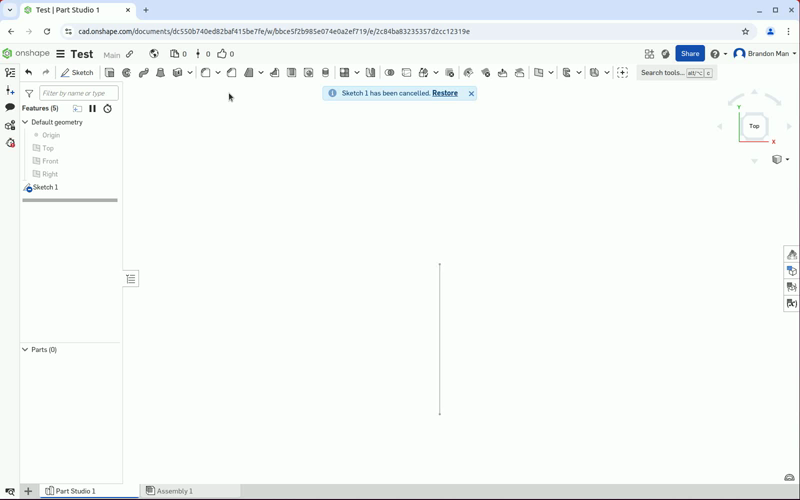
key(shift+s)
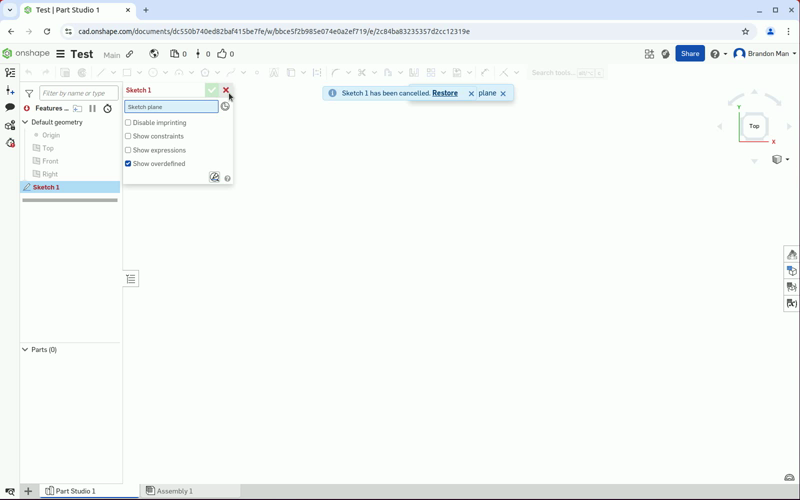
mouse_move(73, 150)
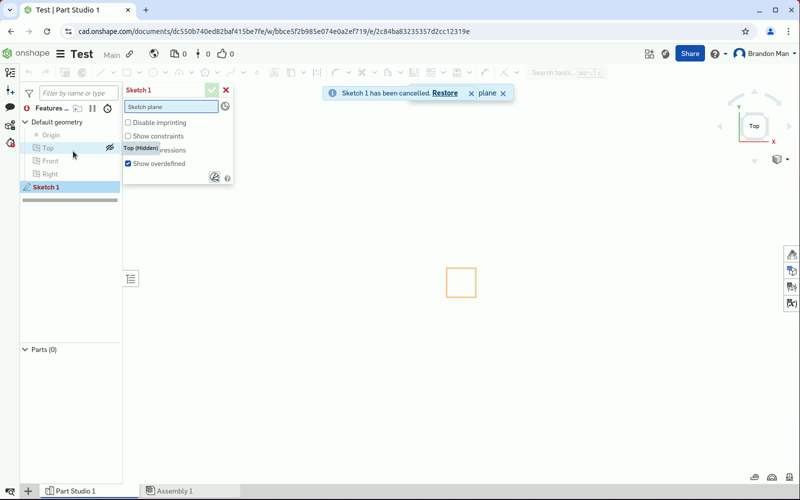
click(73, 150)
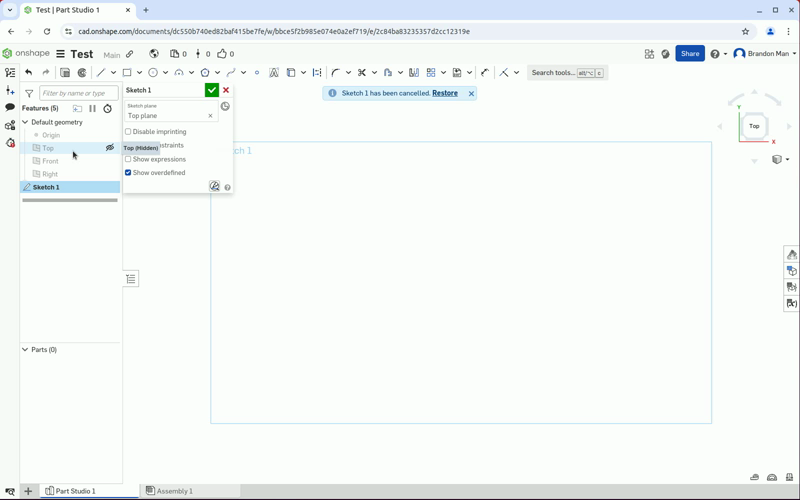
mouse_move(73, 352)
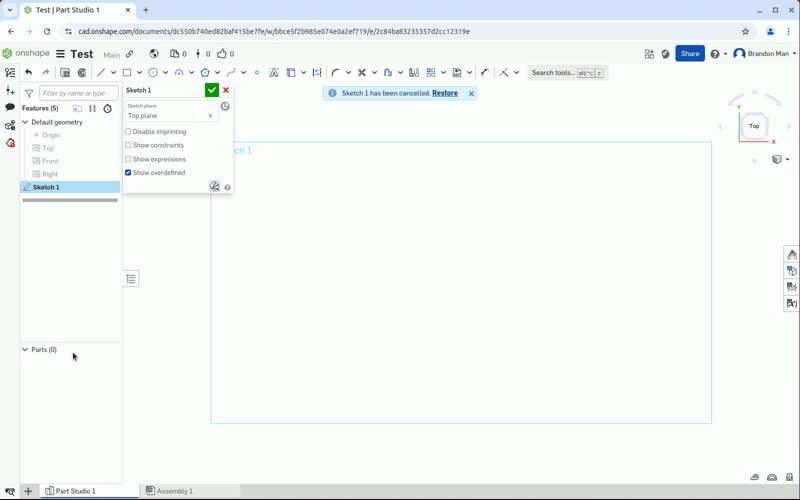
key(y)
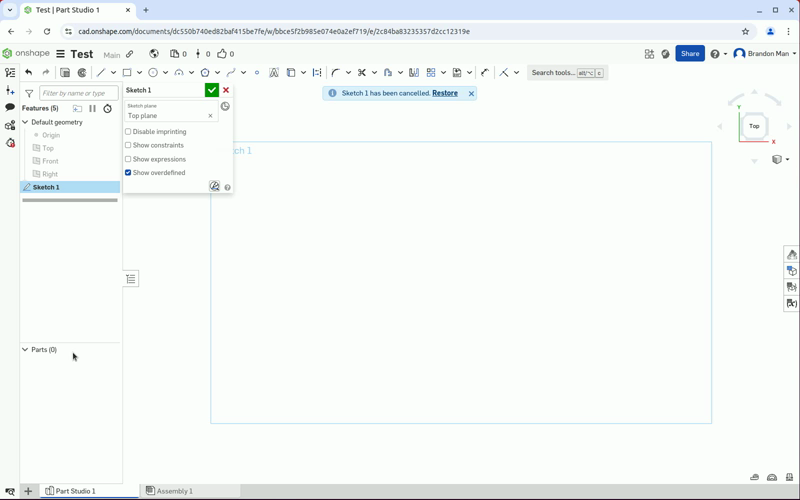
key(l)
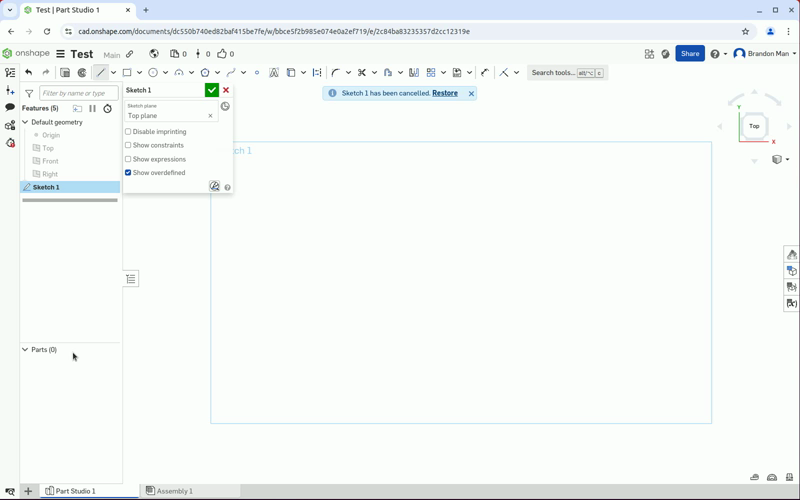
key_down(shift)
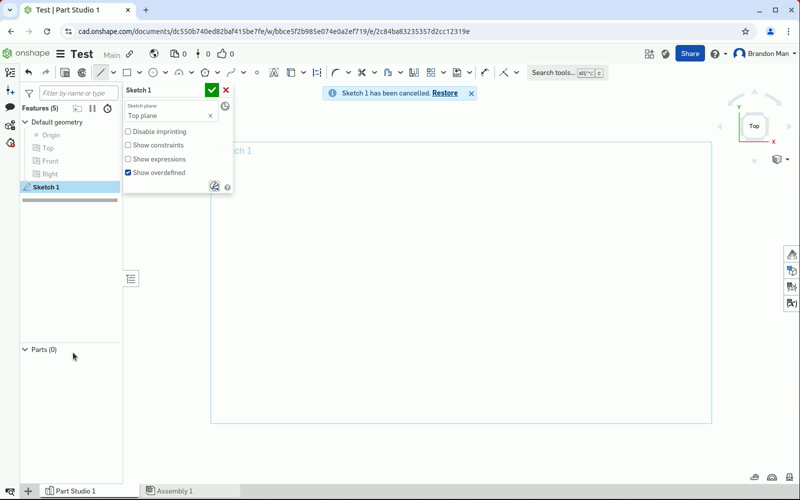
mouse_move(393, 395)
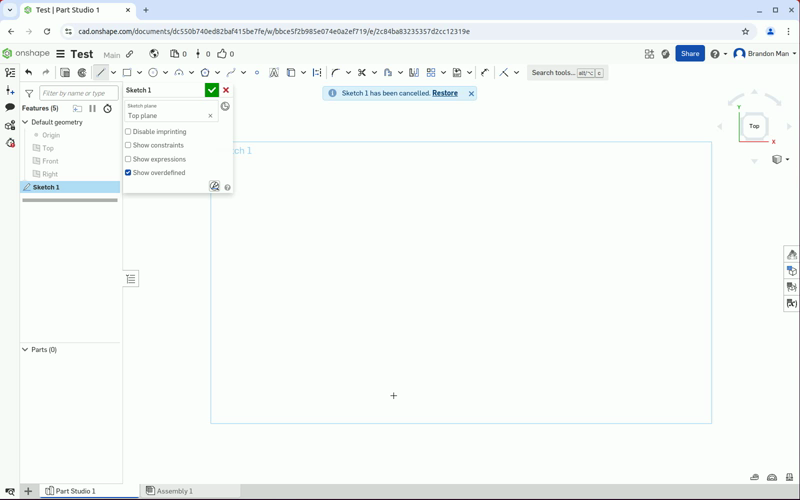
click(393, 395)
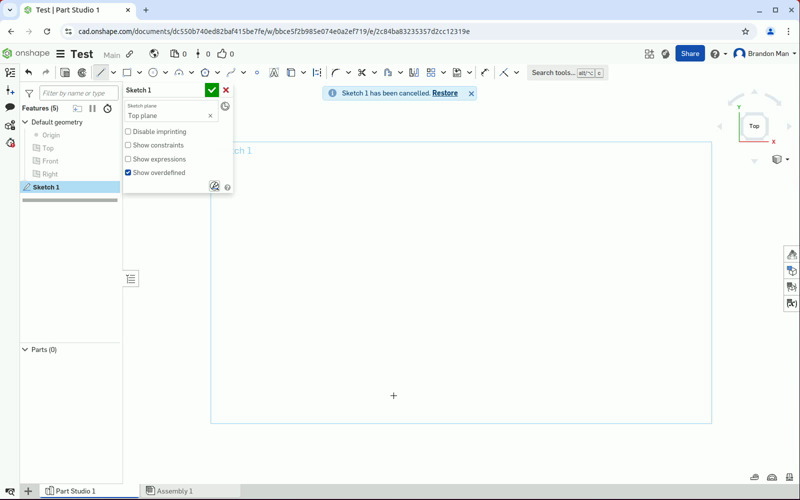
key_up(shift)
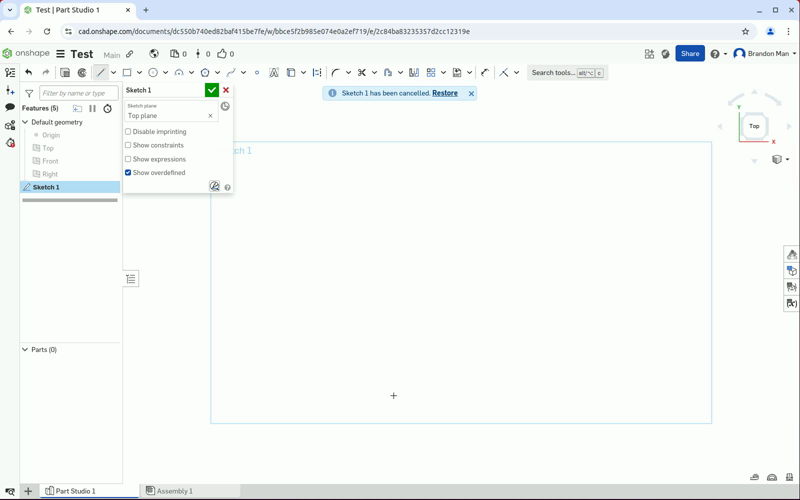
key_down(shift)
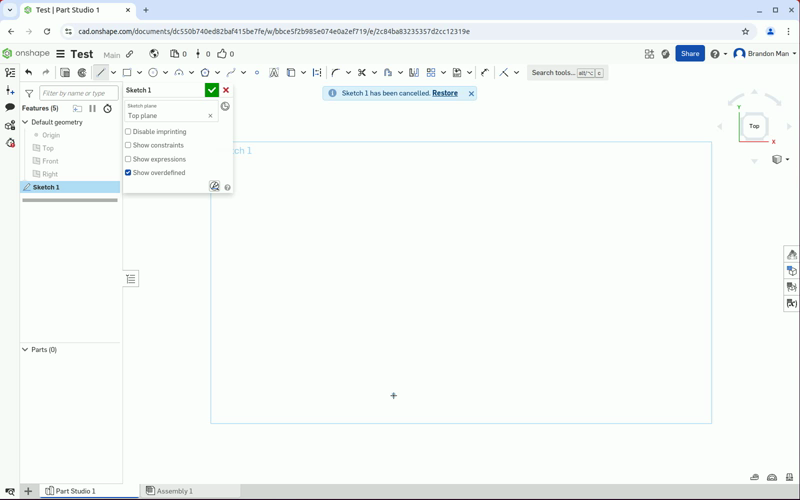
mouse_move(525, 395)
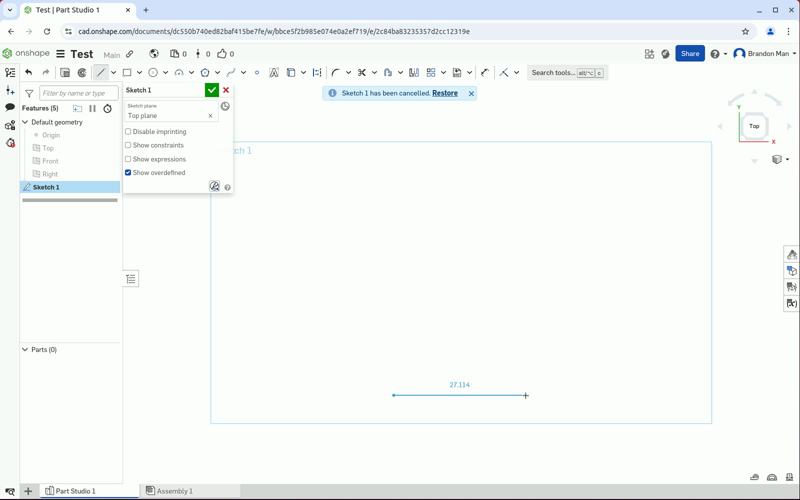
click(525, 395)
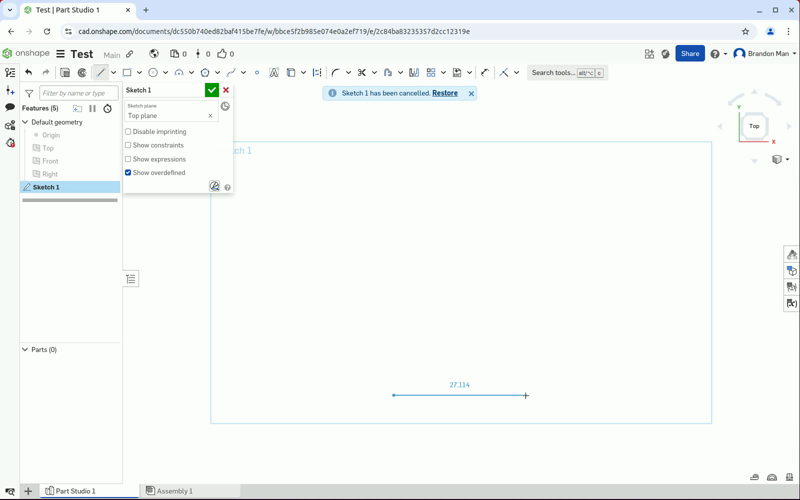
key_up(shift)
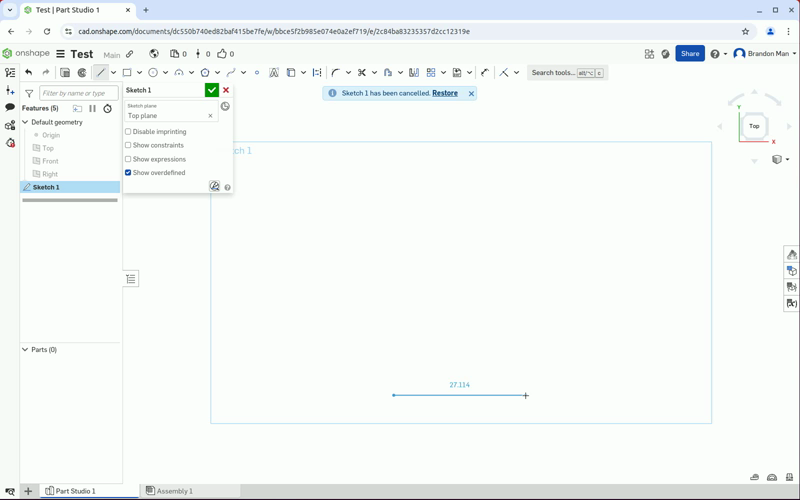
key_down(shift)
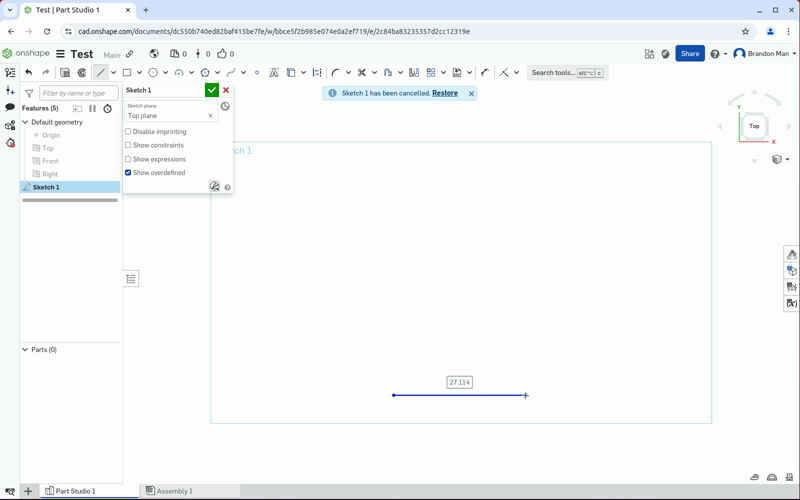
mouse_move(525, 171)
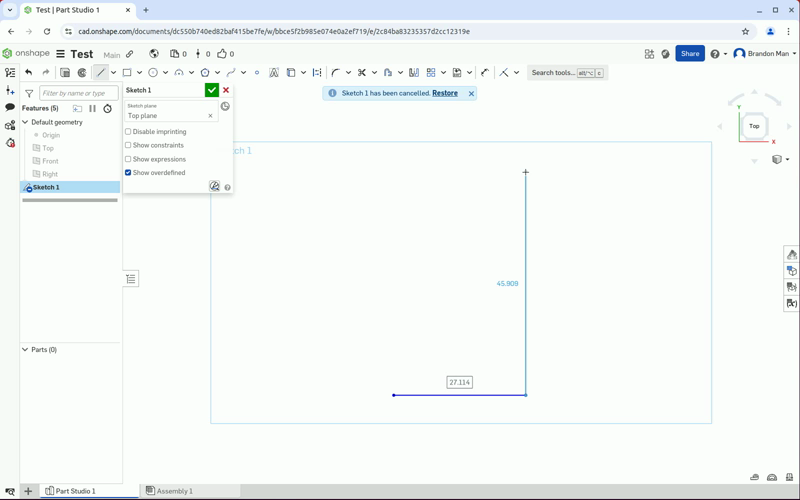
click(525, 171)
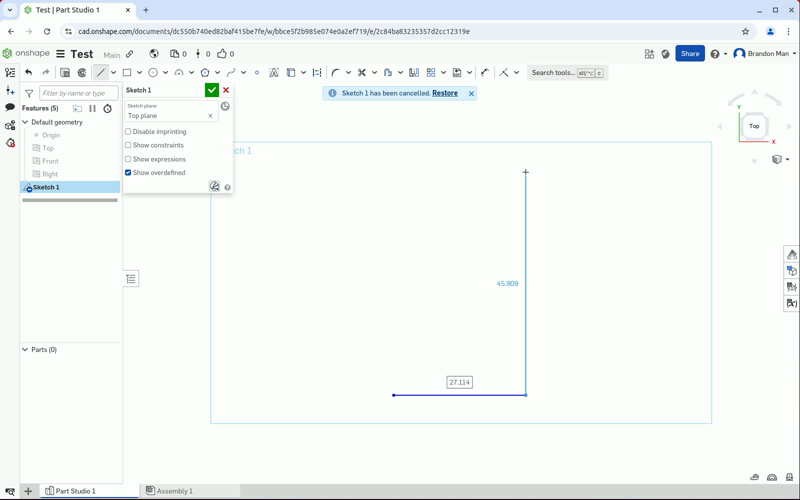
key_up(shift)
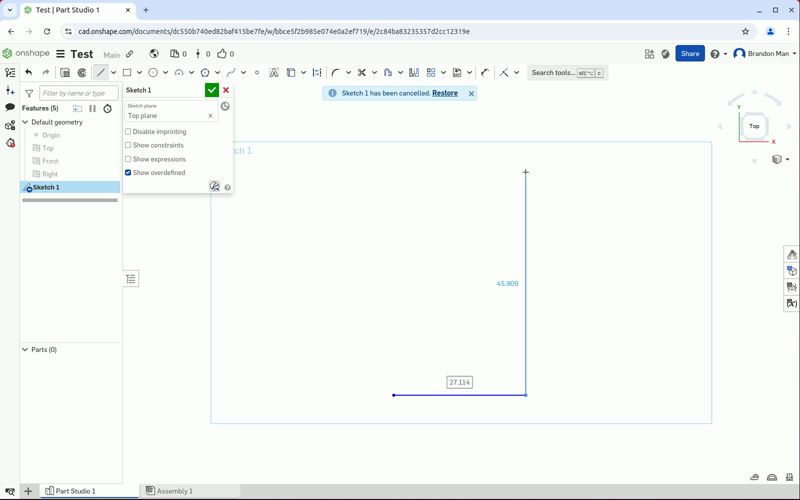
key_down(shift)
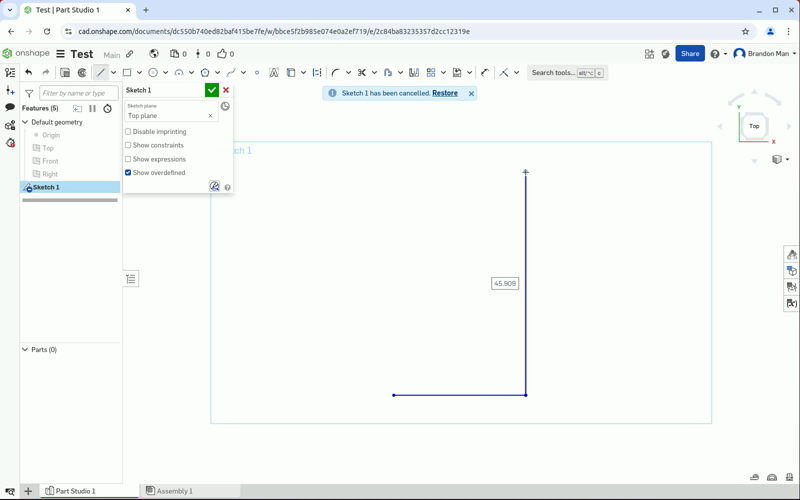
mouse_move(393, 171)
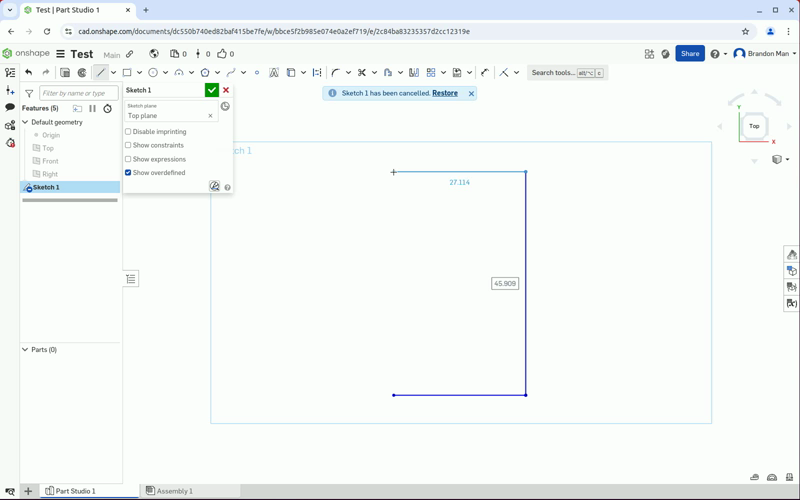
click(393, 171)
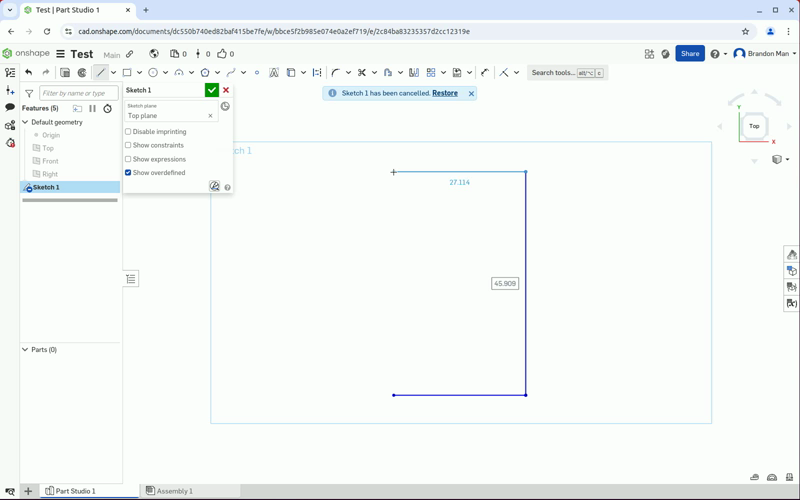
key_up(shift)
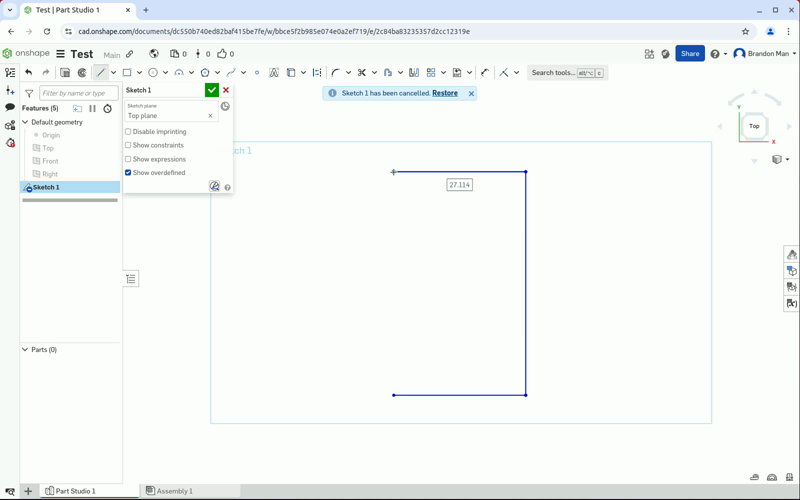
key_down(shift)
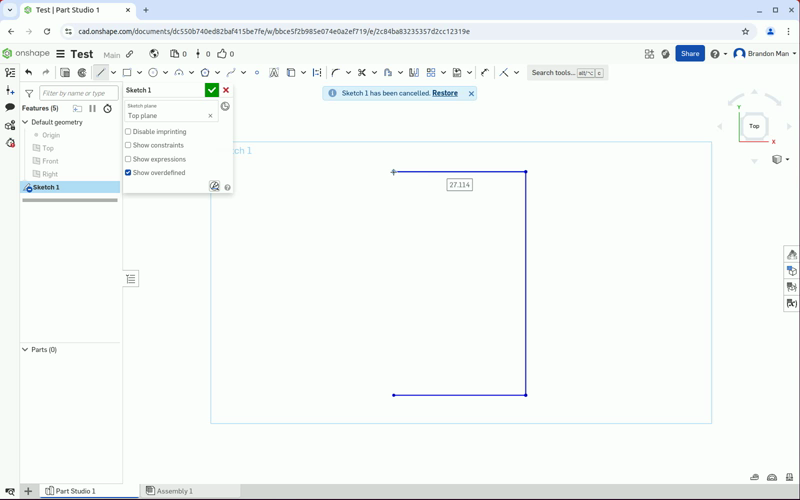
mouse_move(393, 395)
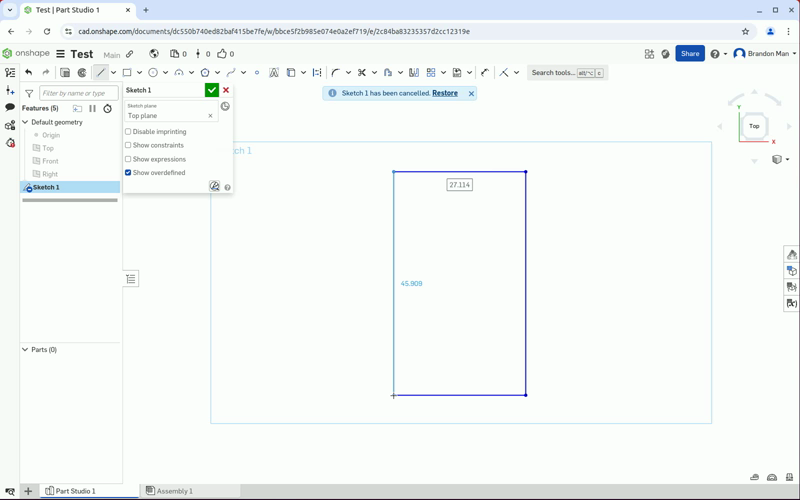
key_up(shift)
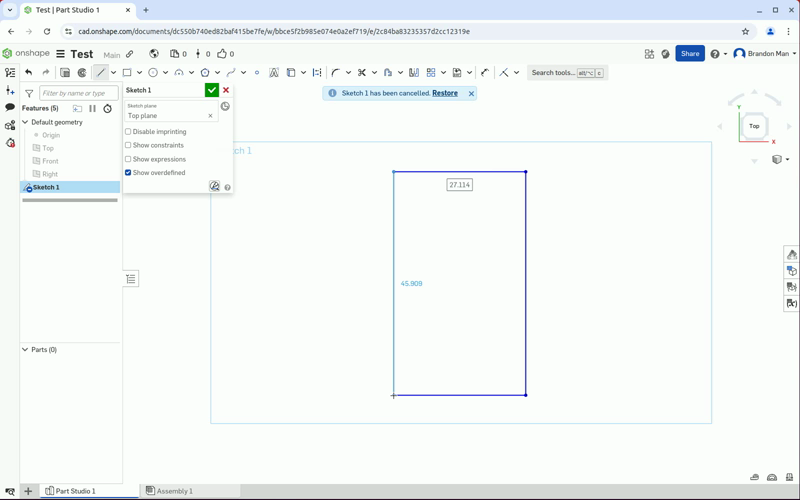
click(393, 395)
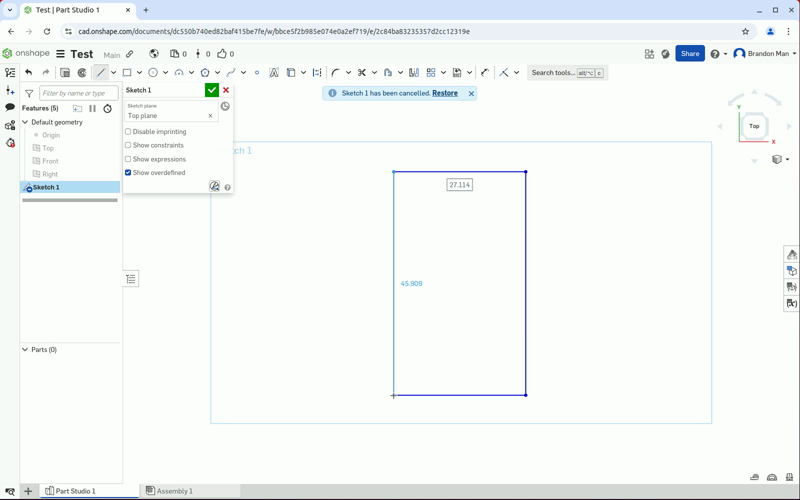
key(esc)
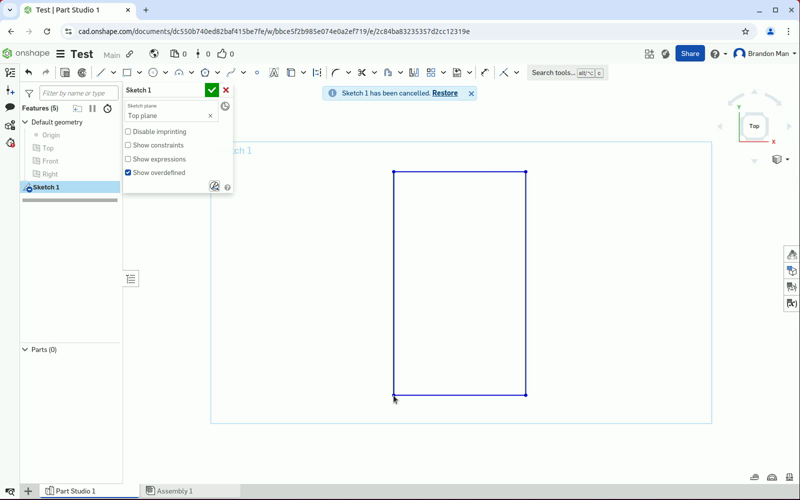
mouse_move(449, 206)
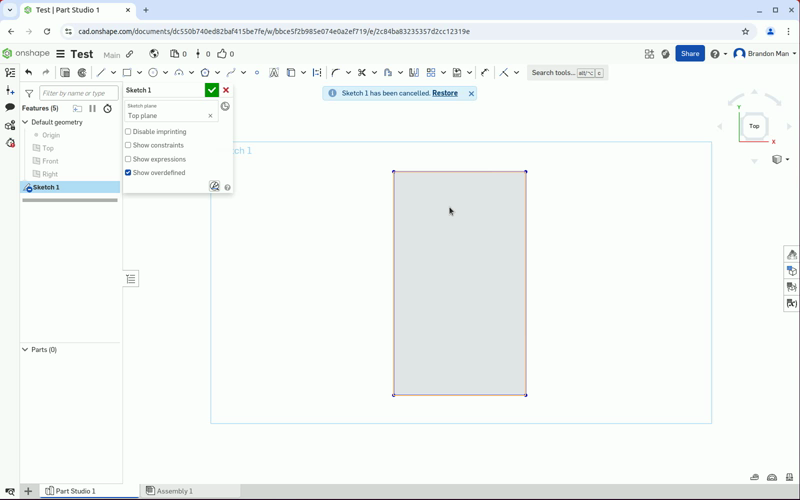
click(449, 206)
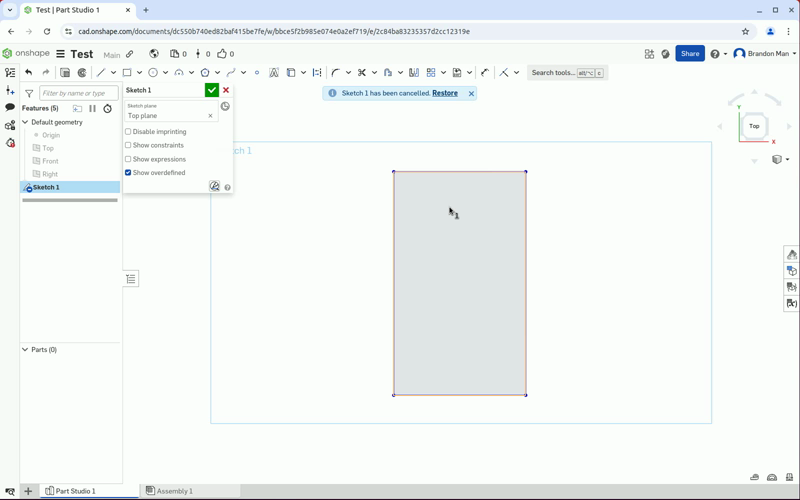
mouse_move(73, 352)
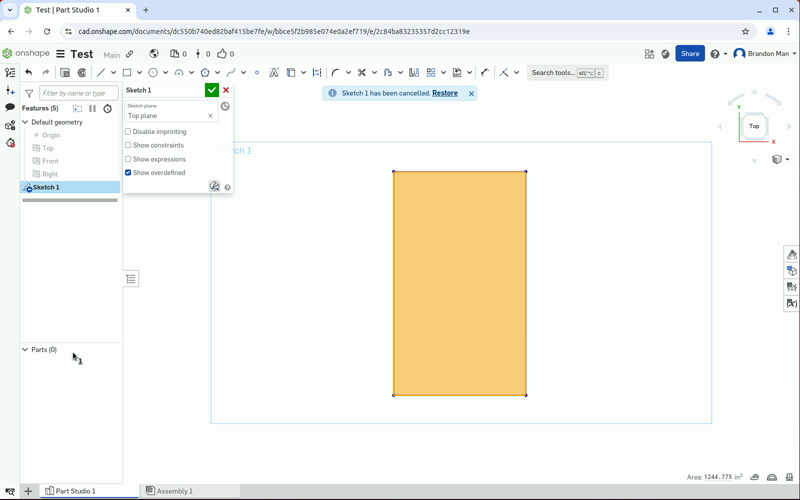
key(shift+y)
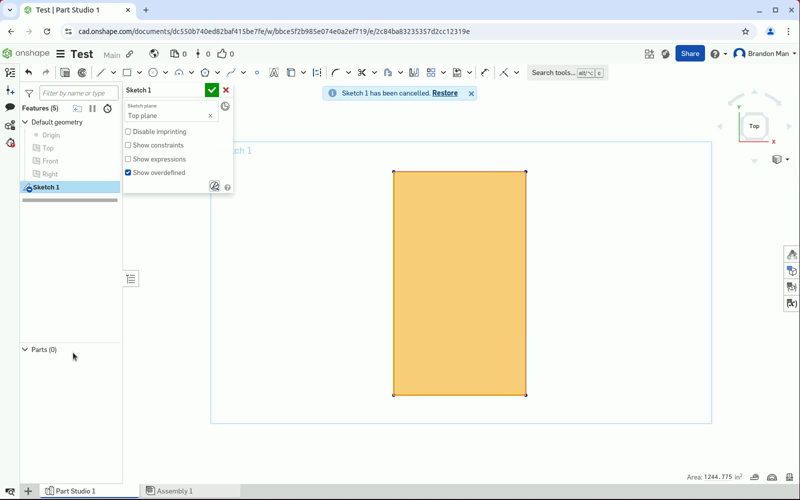
key(shift+e)
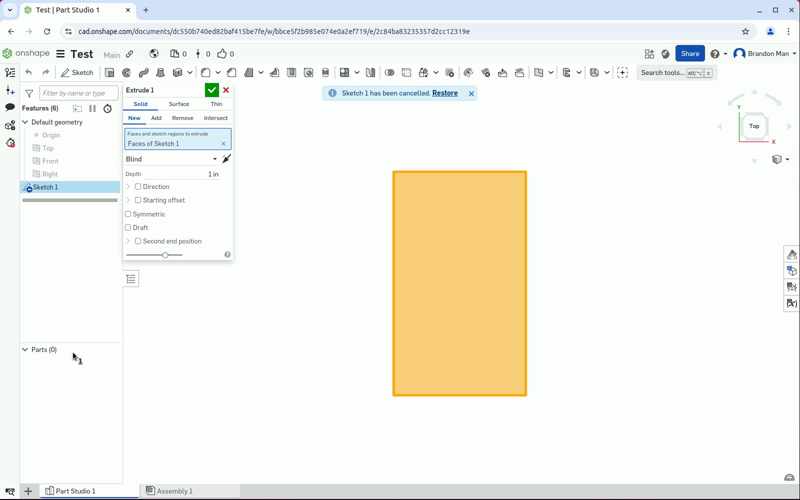
mouse_move(143, 106)
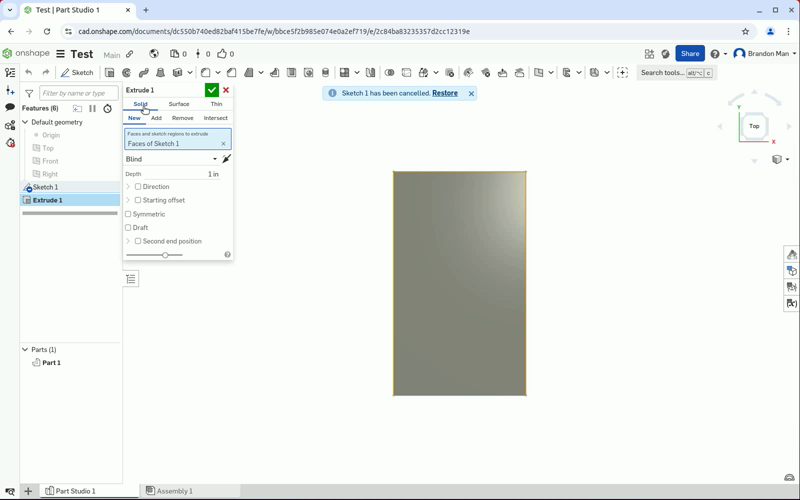
click(143, 106)
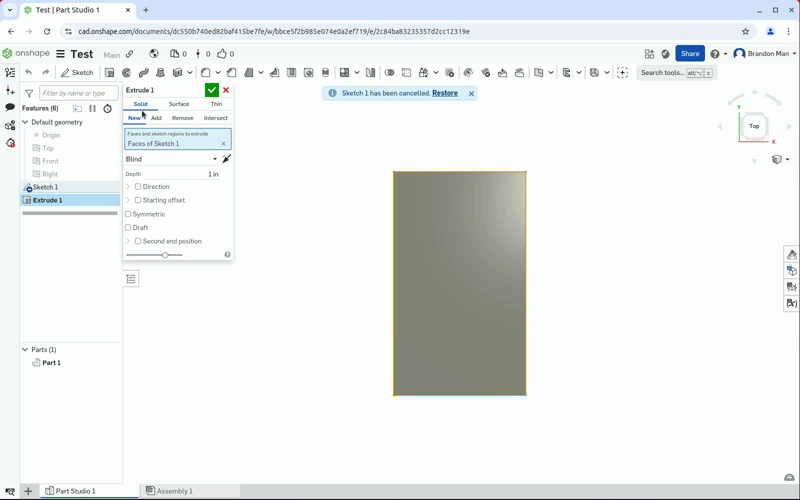
mouse_move(137, 120)
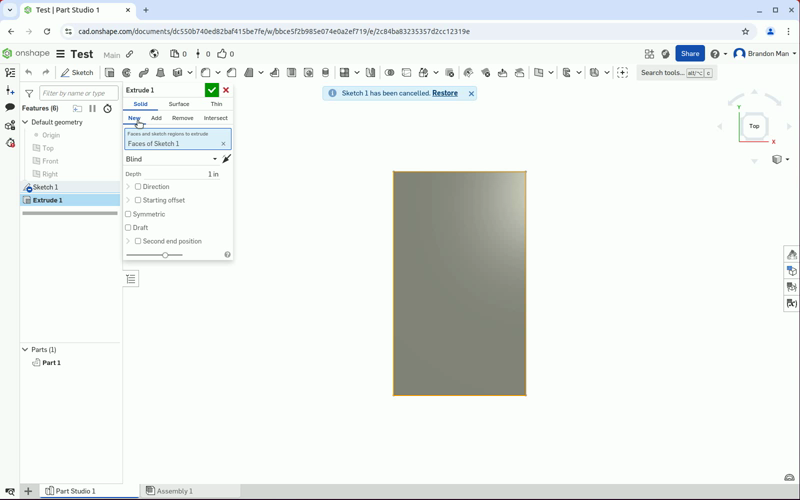
click(137, 120)
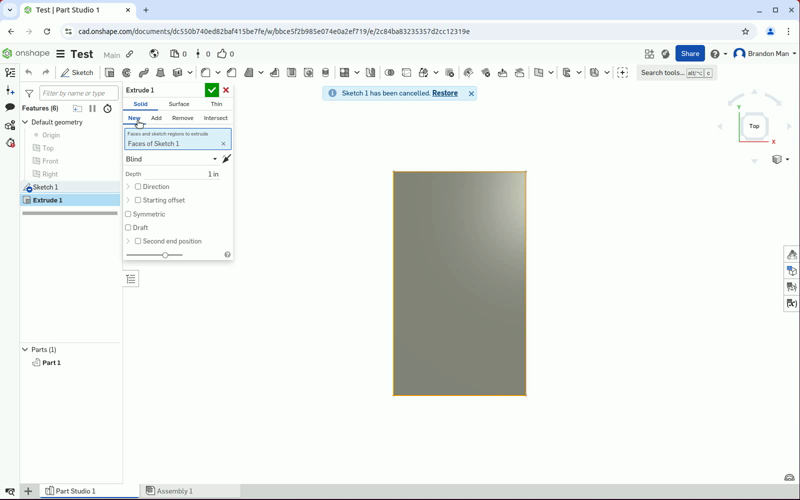
key(tab, 4)
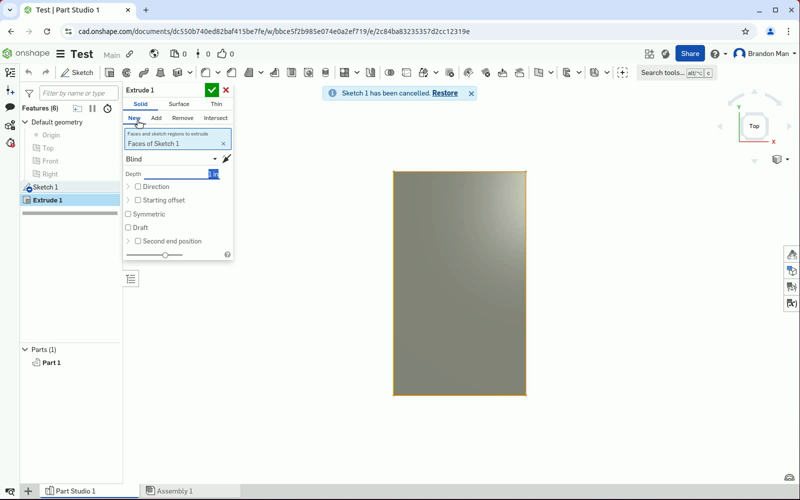
text(5.055)
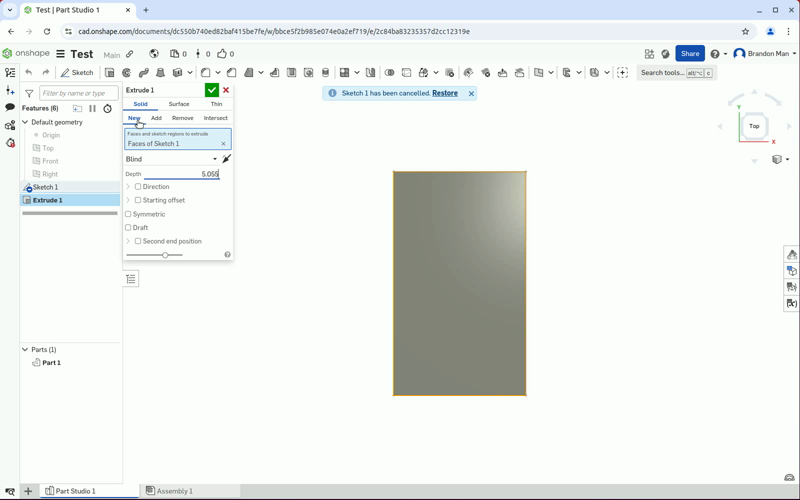
key(enter)
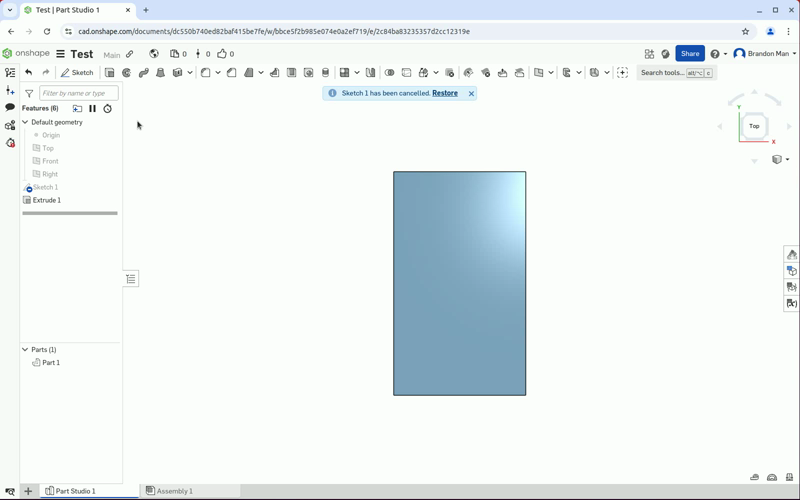
key(shift+h)
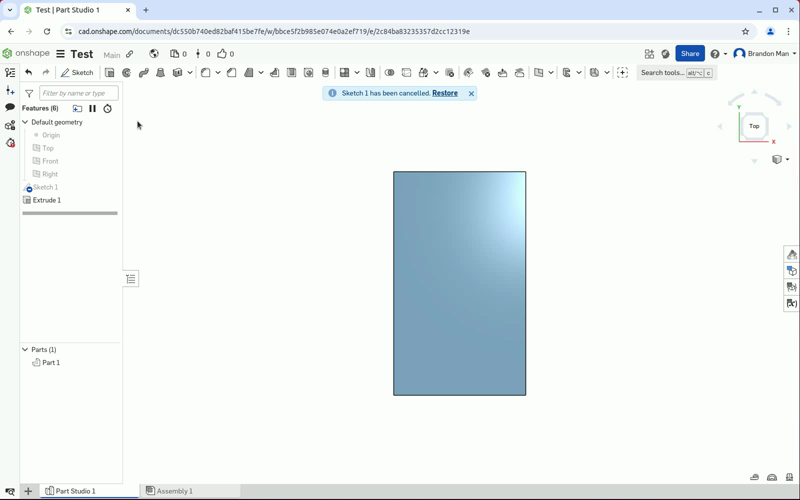
key(shift+h)
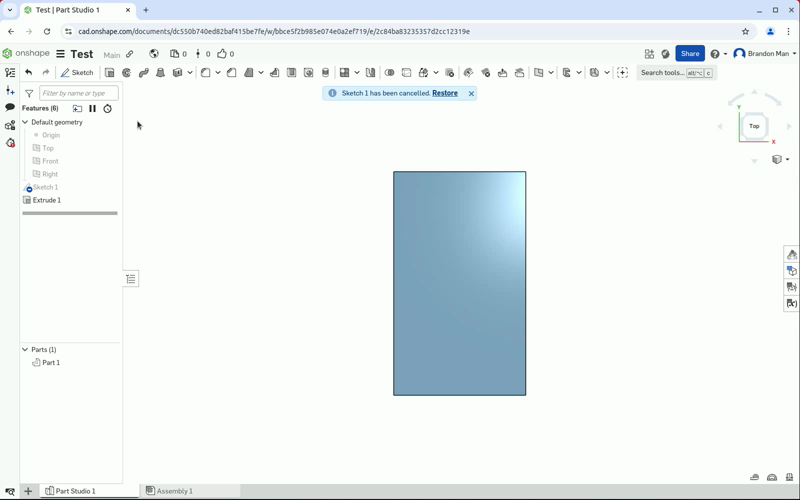
mouse_move(73, 189)
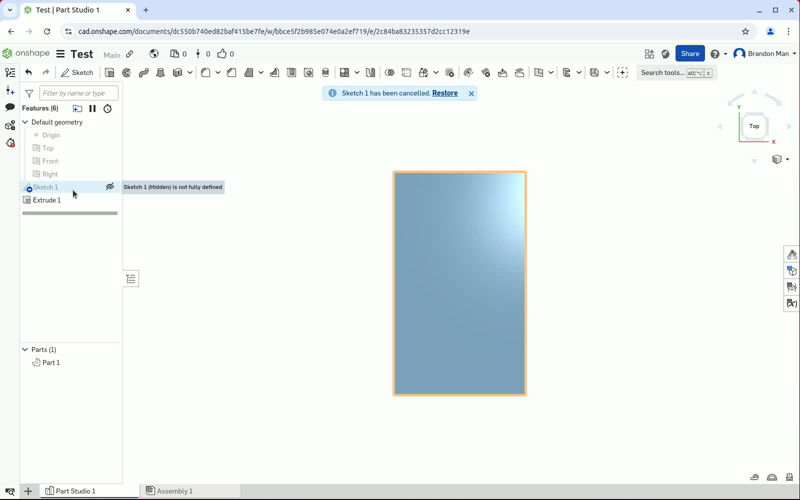
click(73, 189)
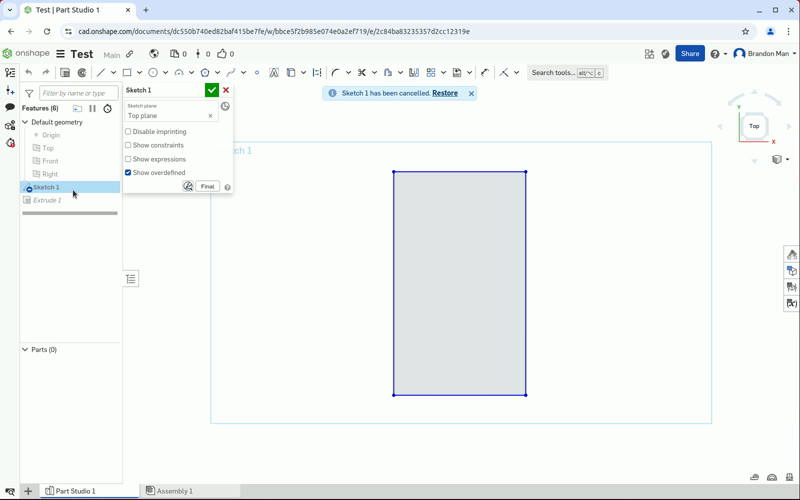
mouse_move(229, 92)
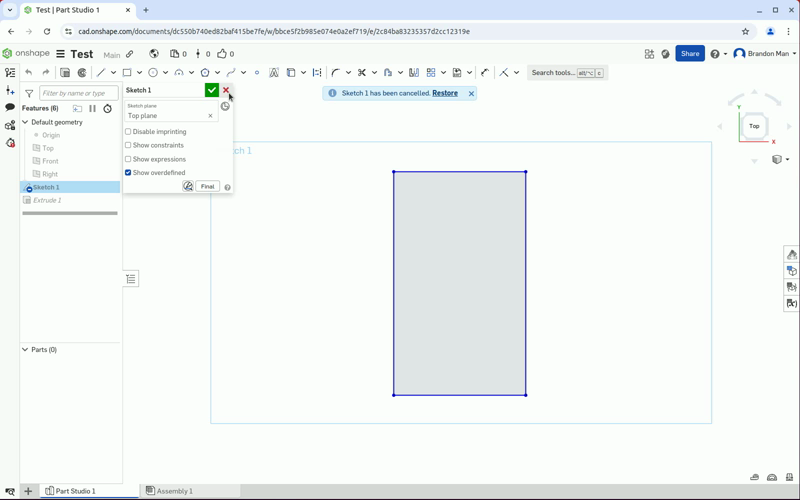
click(229, 92)
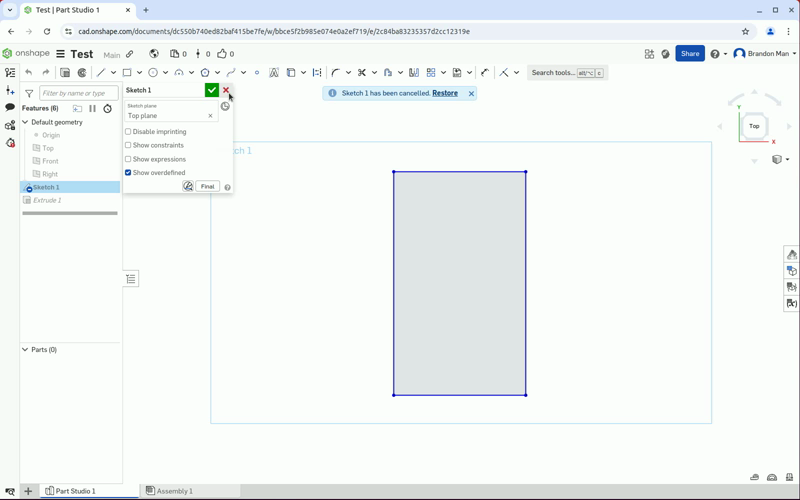
key(shift+s)
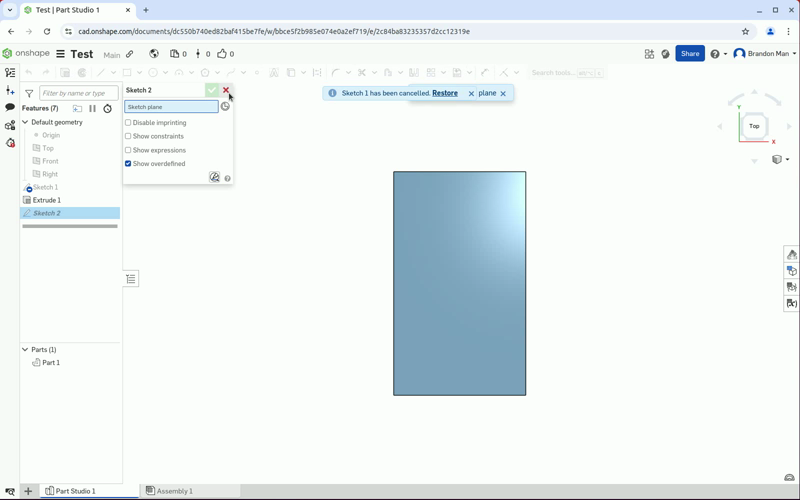
mouse_move(73, 150)
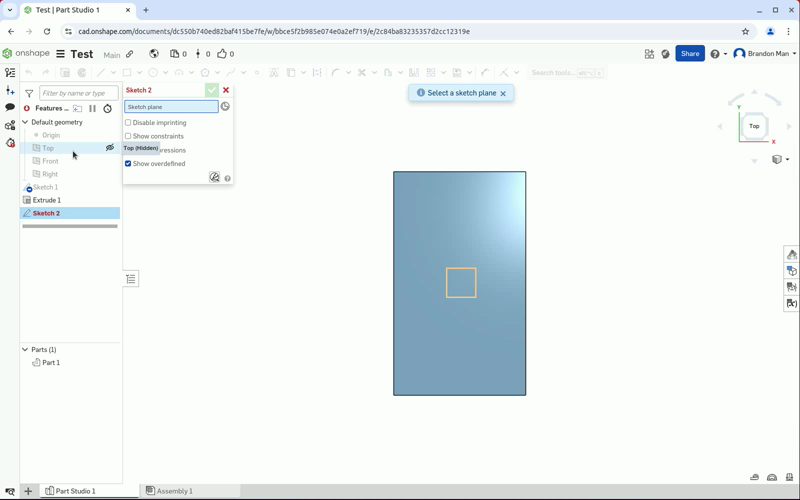
click(73, 150)
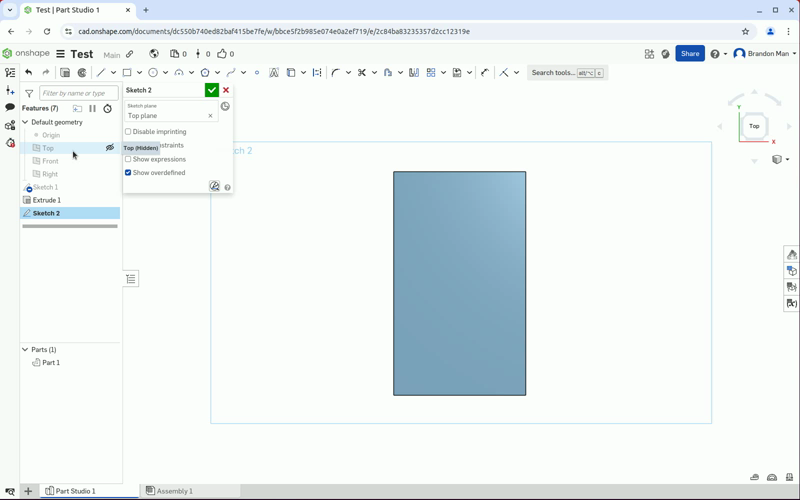
mouse_move(73, 352)
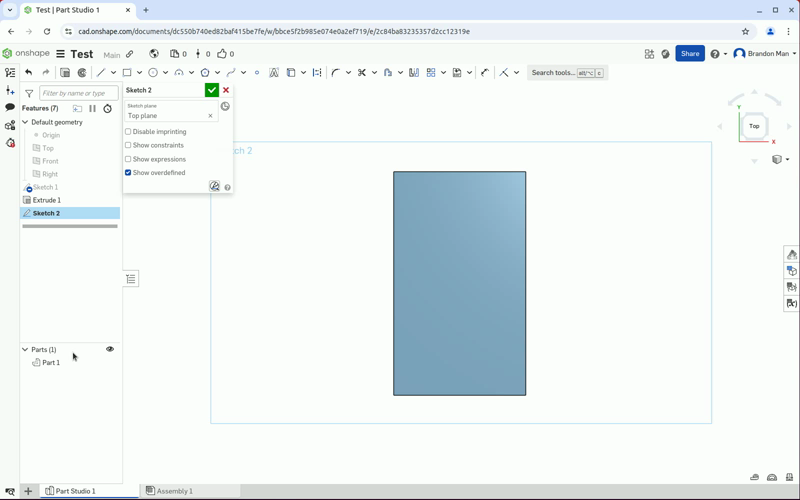
key(y)
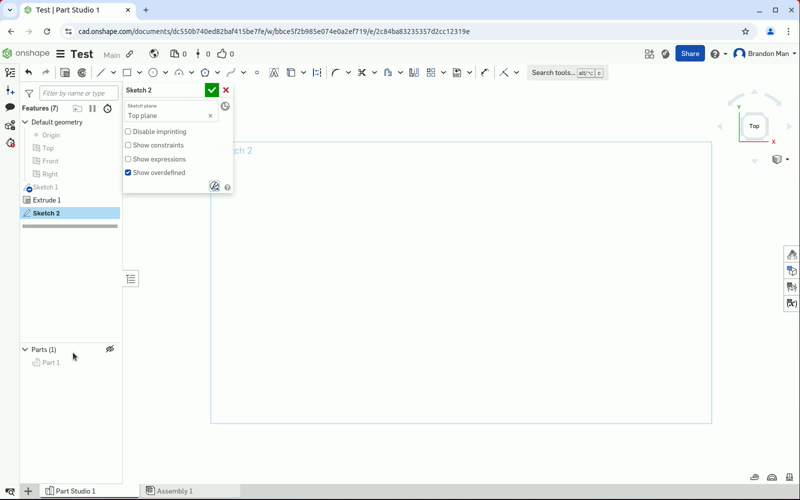
key(l)
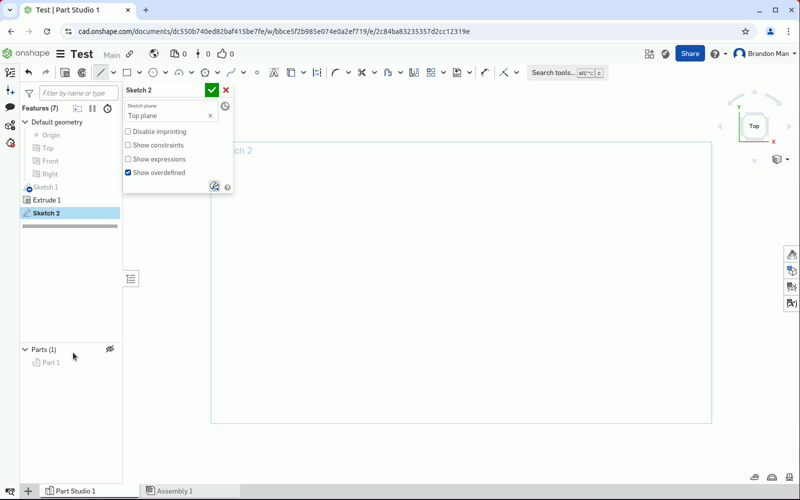
key_down(shift)
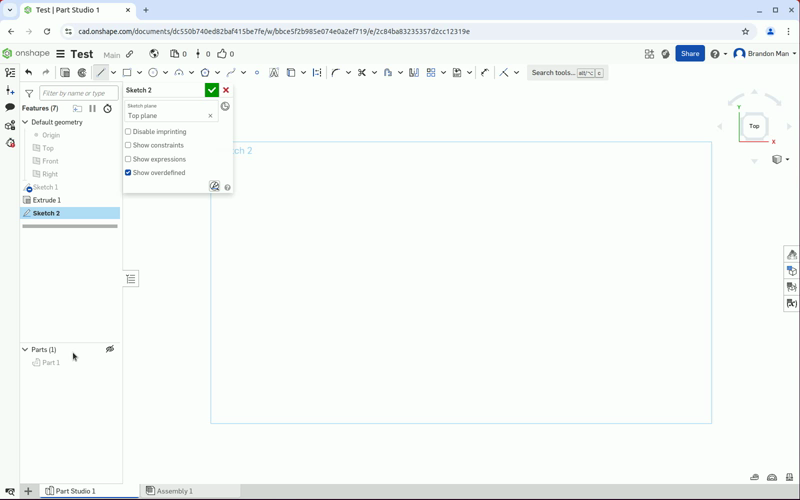
mouse_move(393, 395)
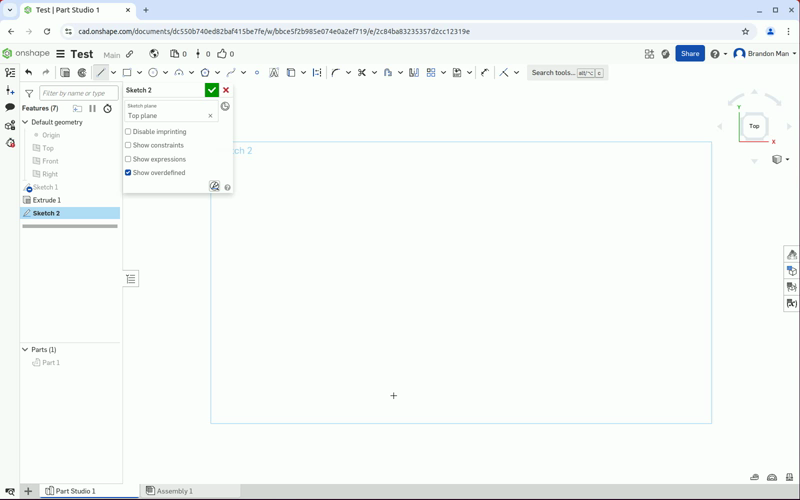
click(393, 395)
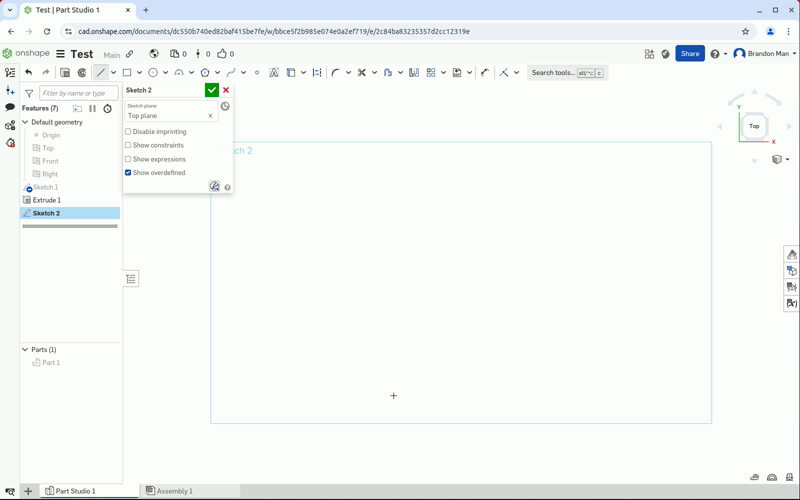
key_up(shift)
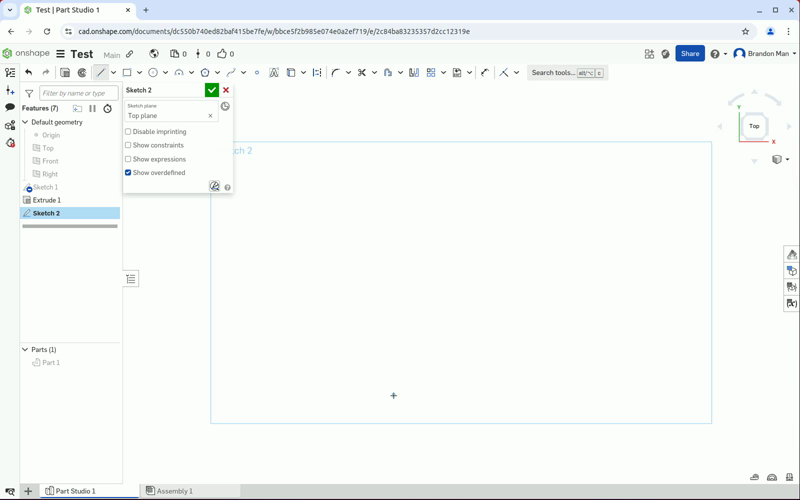
key_down(shift)
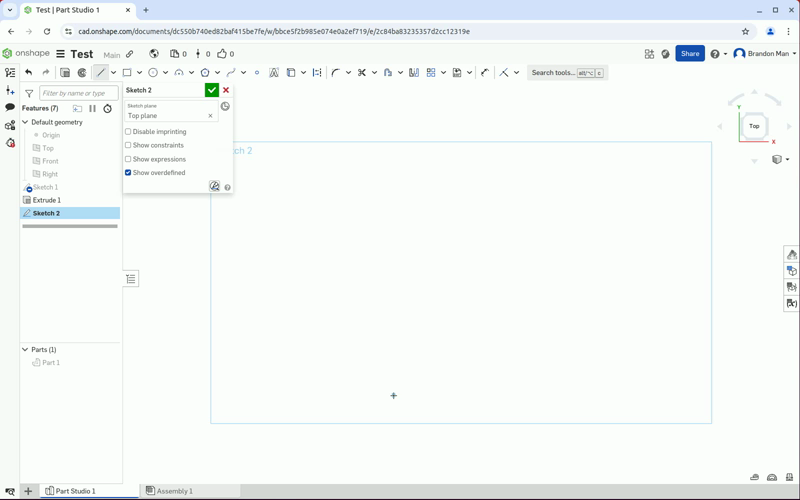
mouse_move(525, 395)
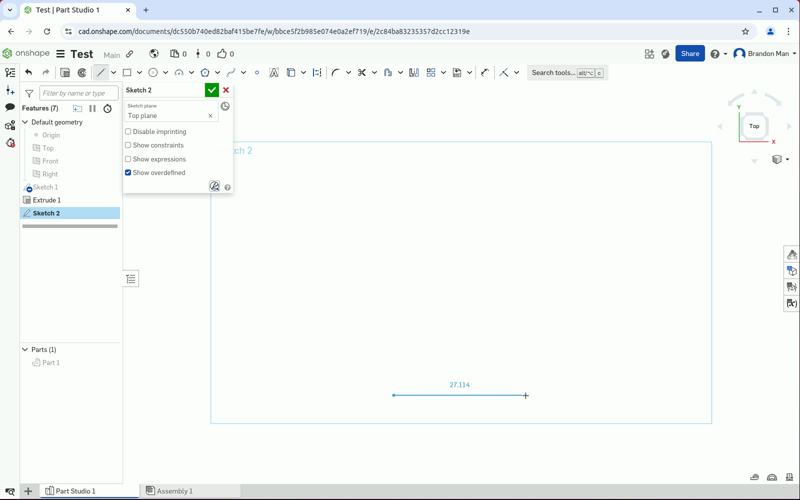
click(525, 395)
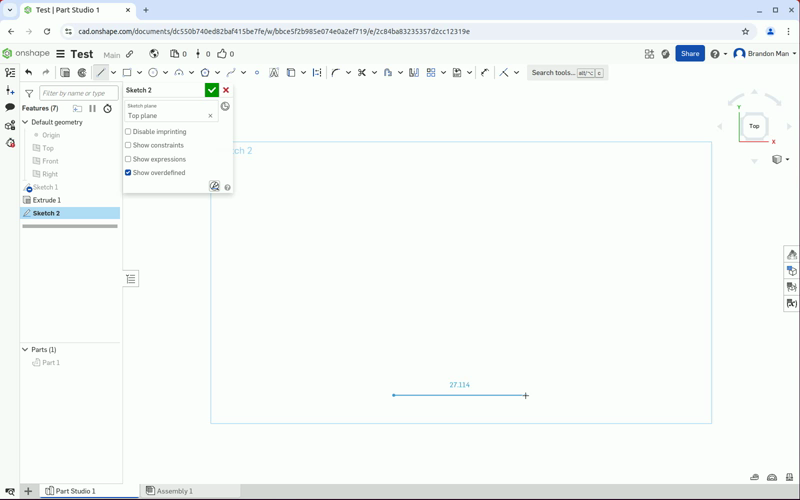
key_up(shift)
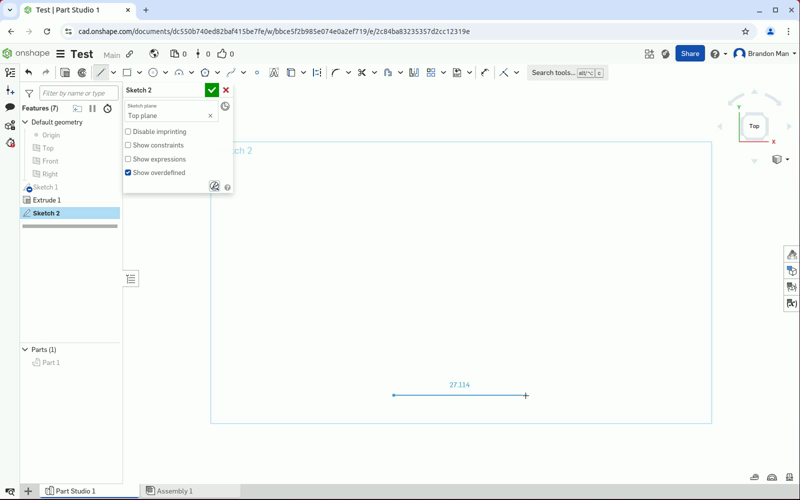
key_down(shift)
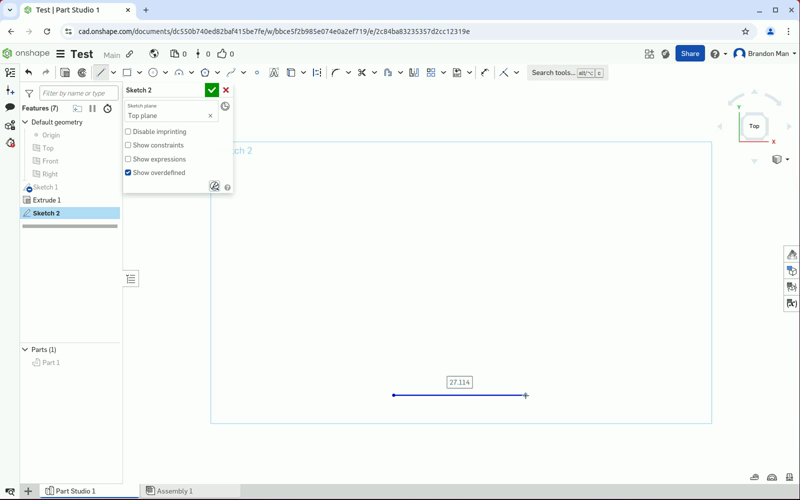
mouse_move(525, 171)
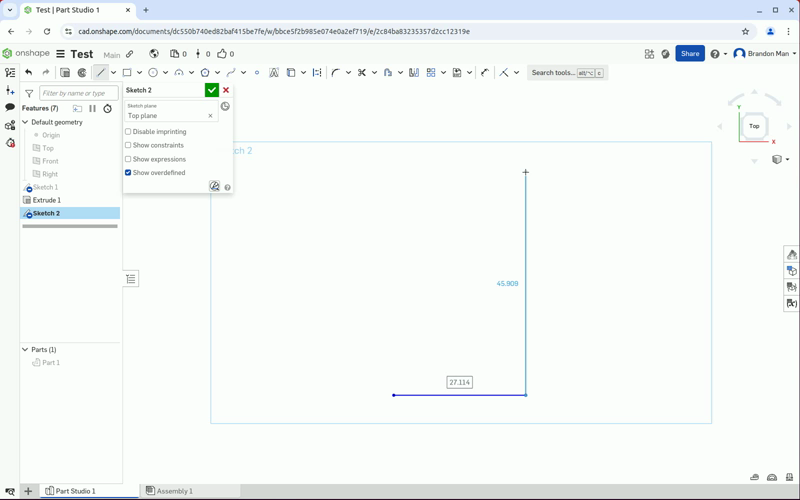
click(525, 171)
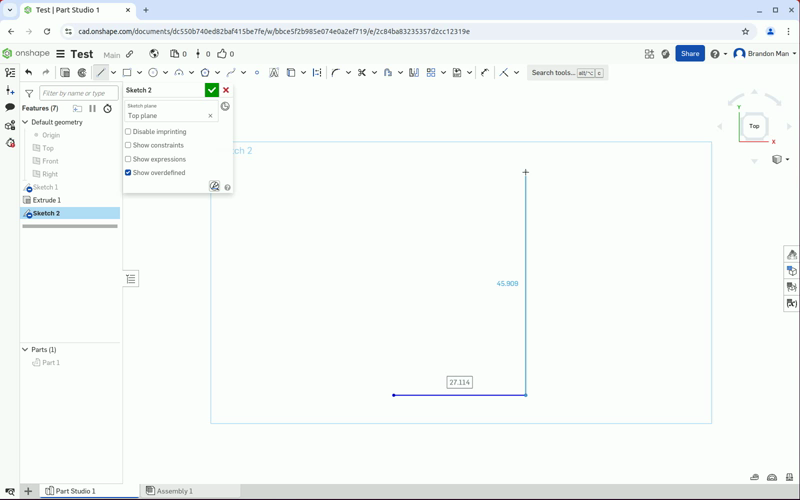
key_up(shift)
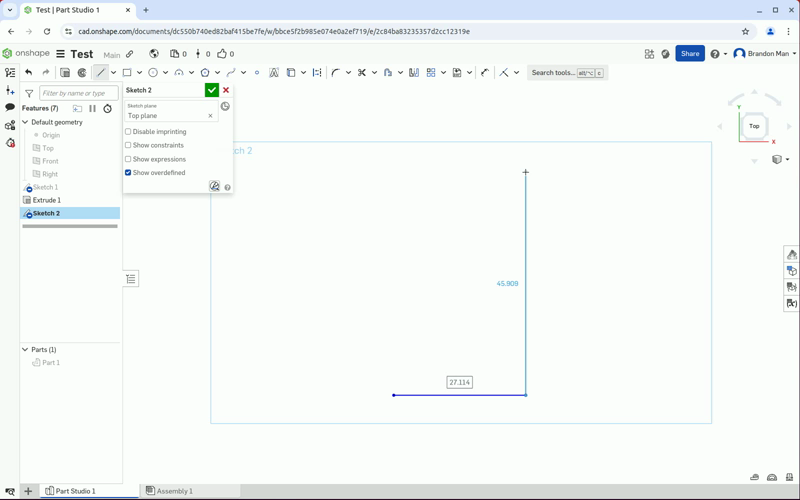
key_down(shift)
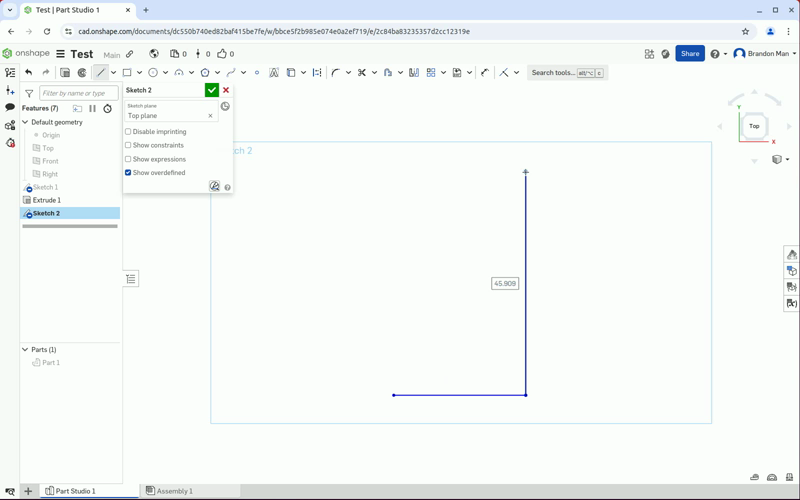
mouse_move(393, 171)
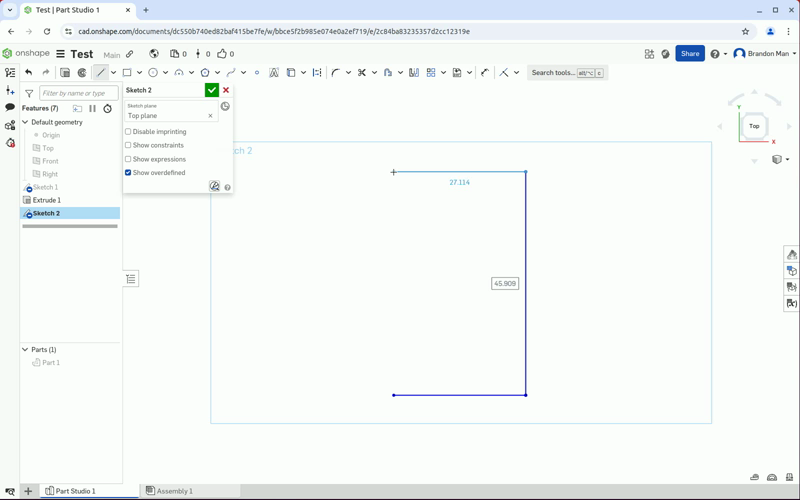
click(393, 171)
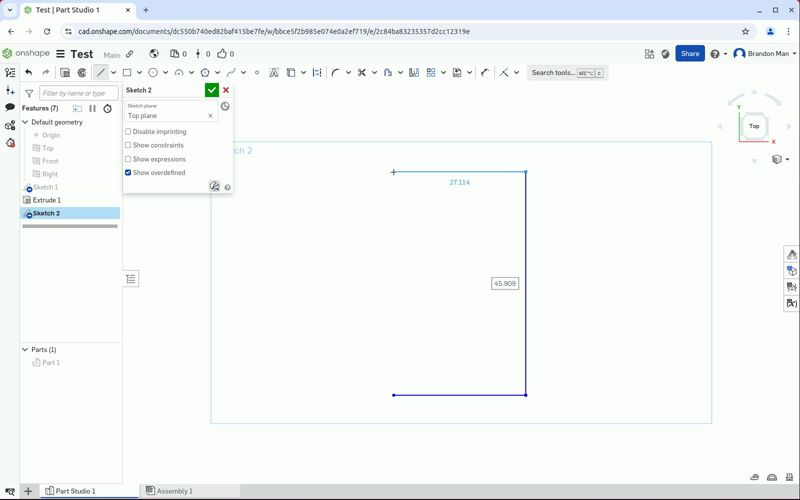
key_up(shift)
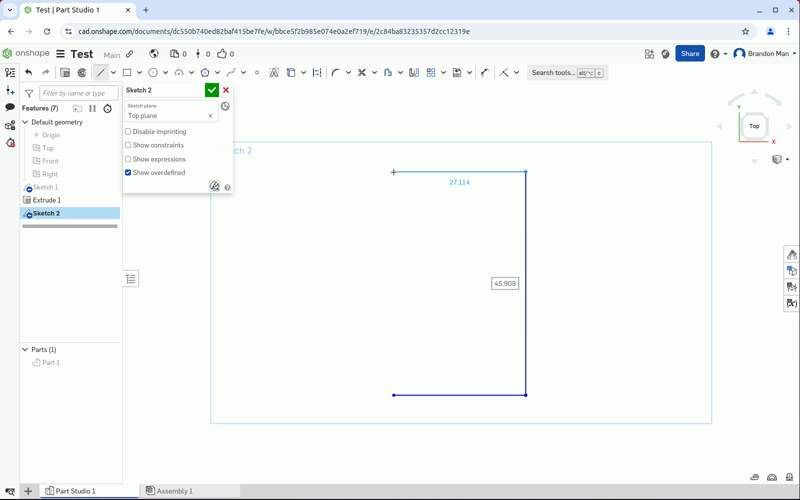
key_down(shift)
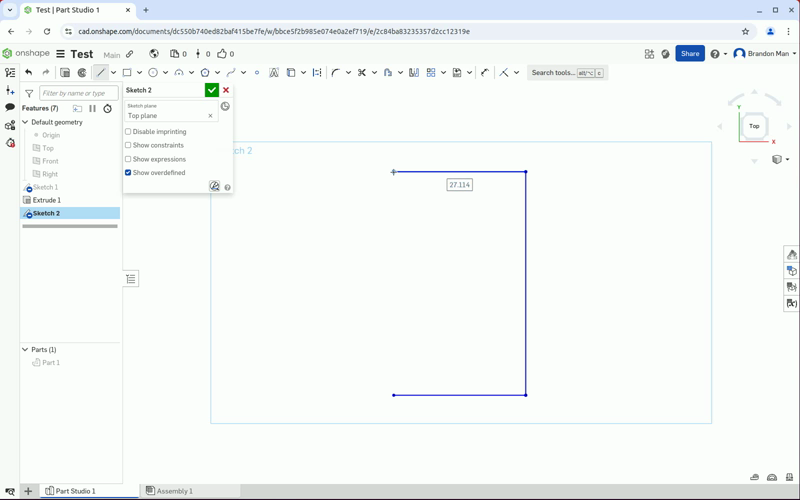
mouse_move(393, 395)
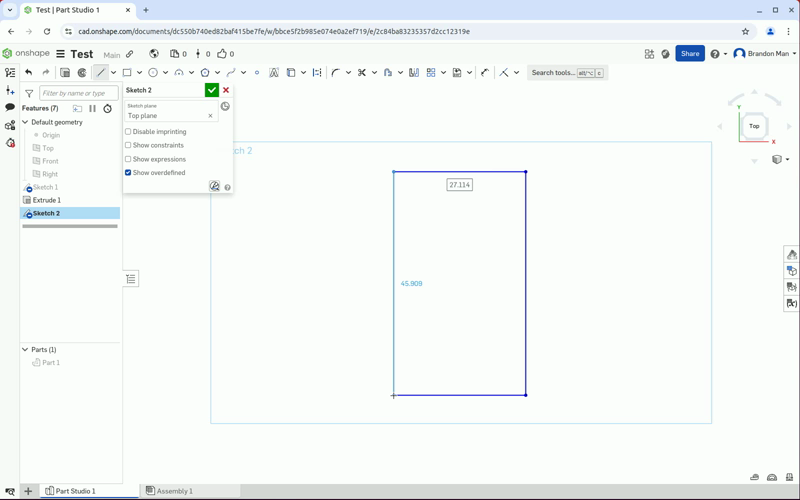
key_up(shift)
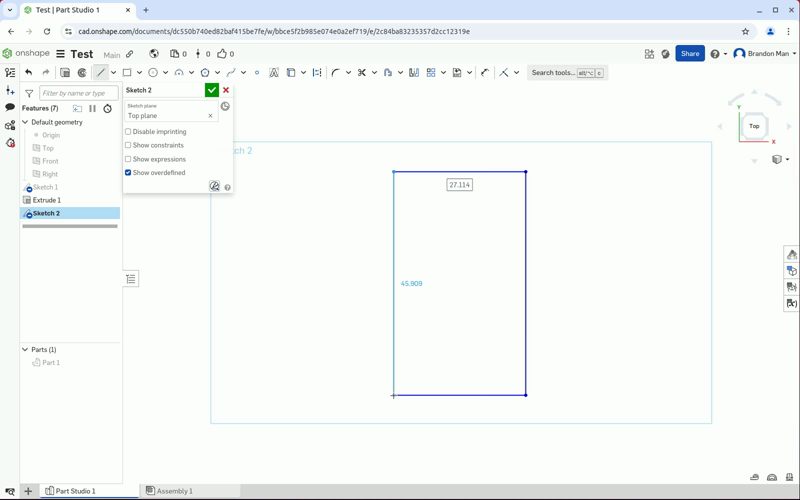
click(393, 395)
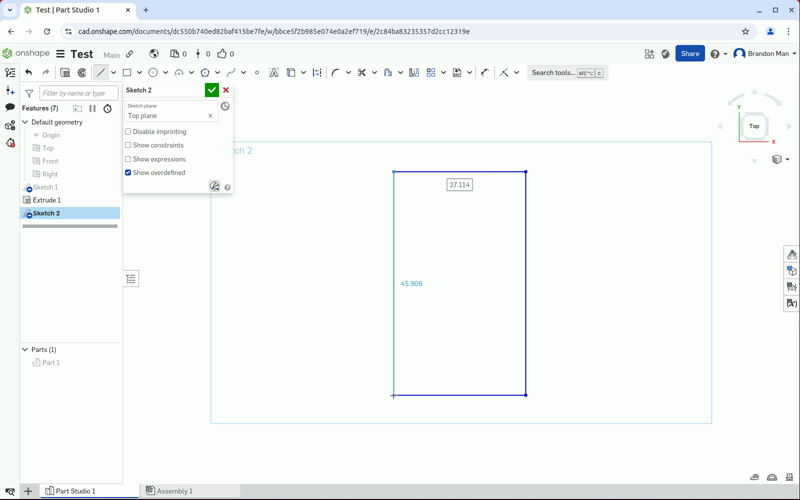
key(esc)
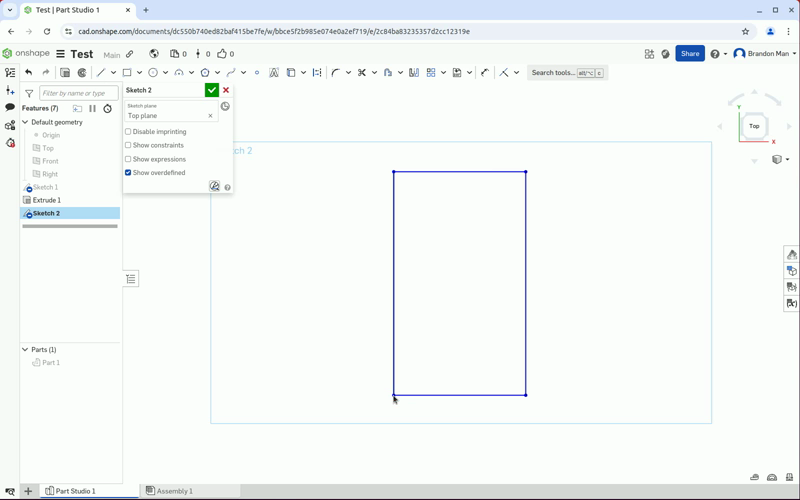
mouse_move(419, 296)
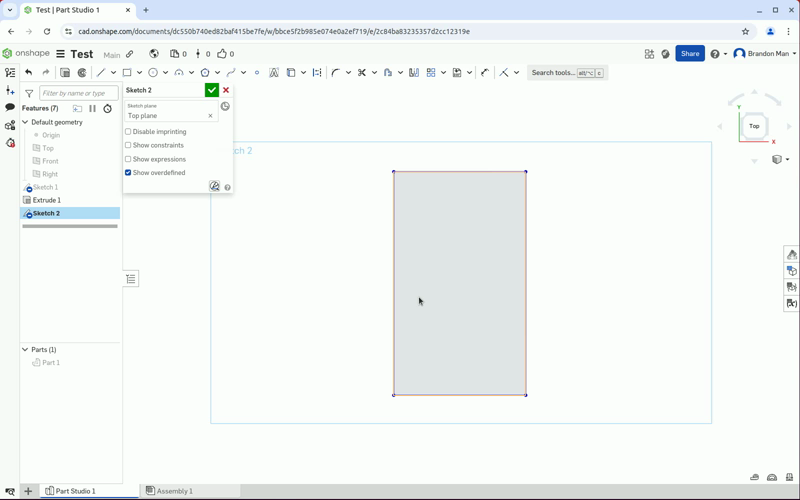
click(419, 296)
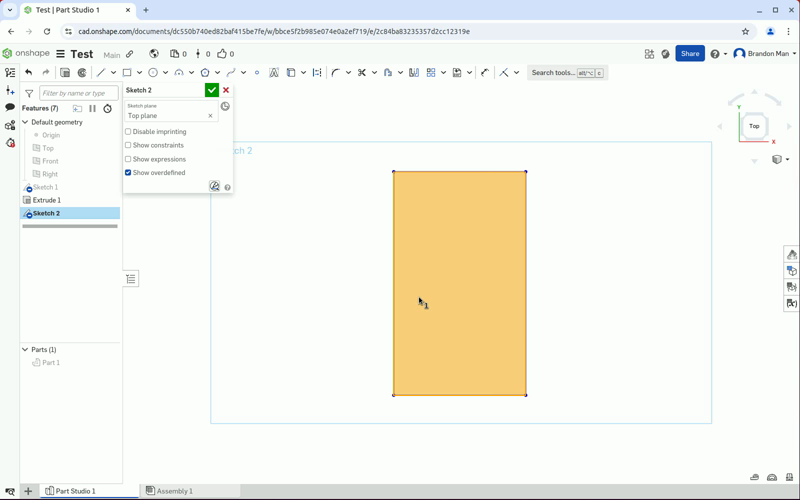
mouse_move(73, 352)
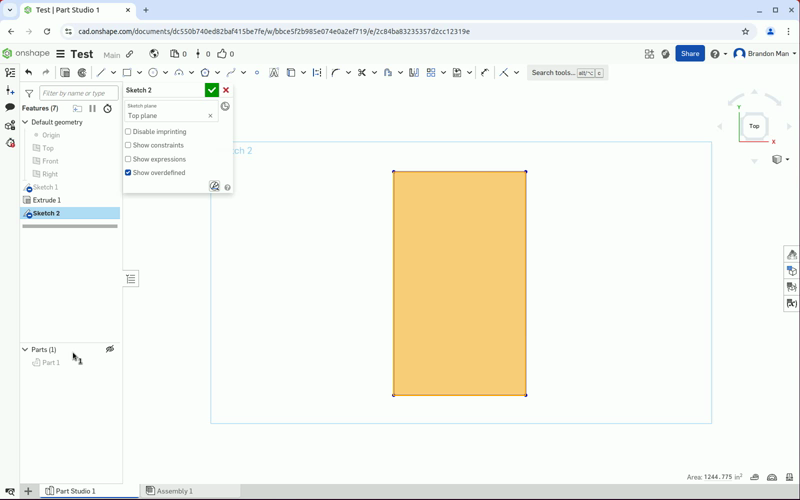
key(shift+y)
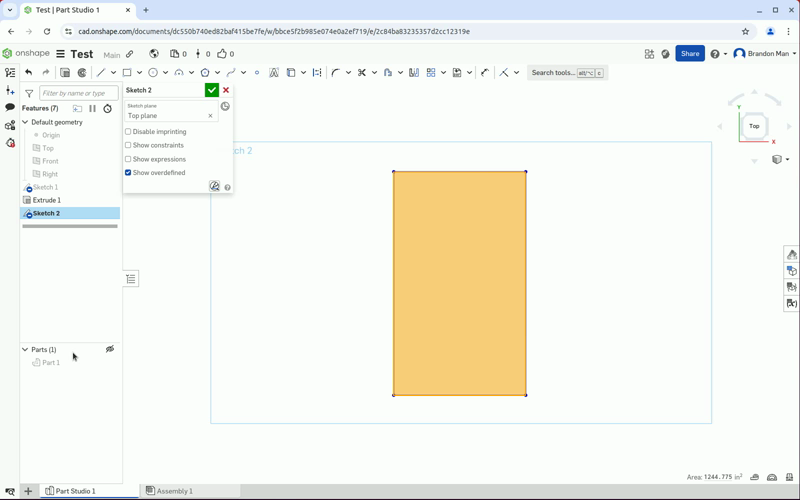
key(shift+e)
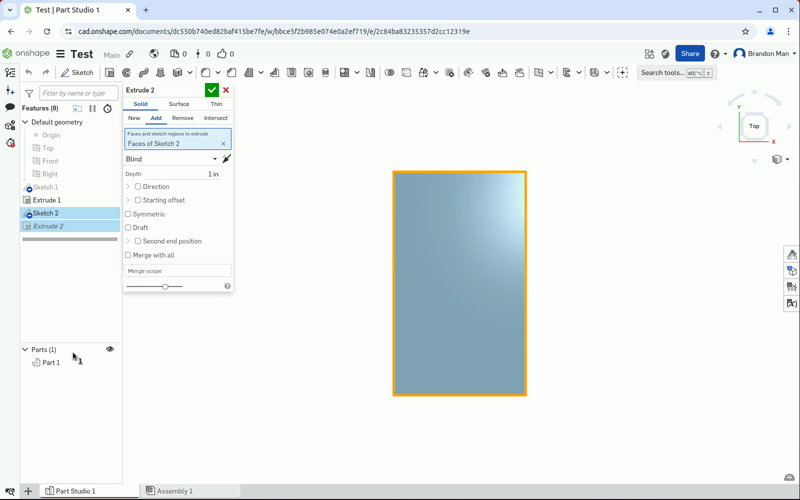
mouse_move(143, 106)
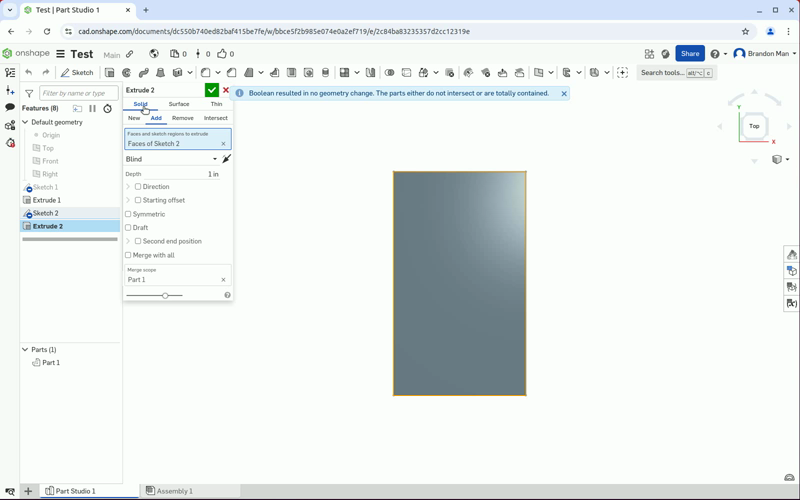
click(143, 106)
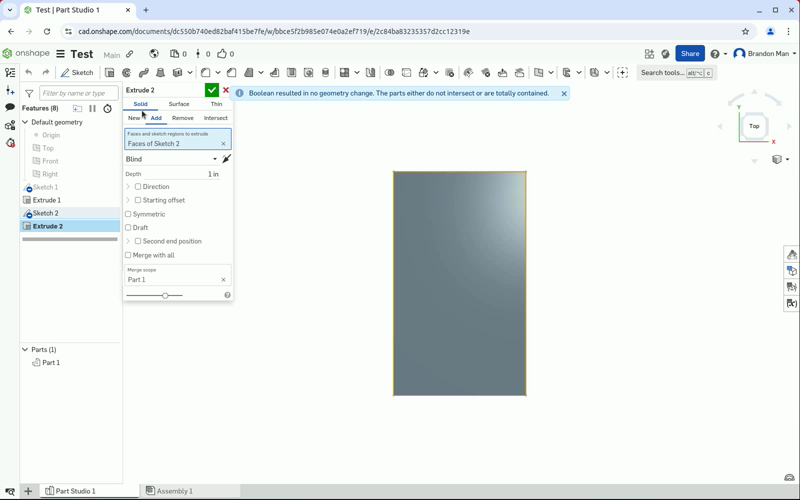
mouse_move(137, 120)
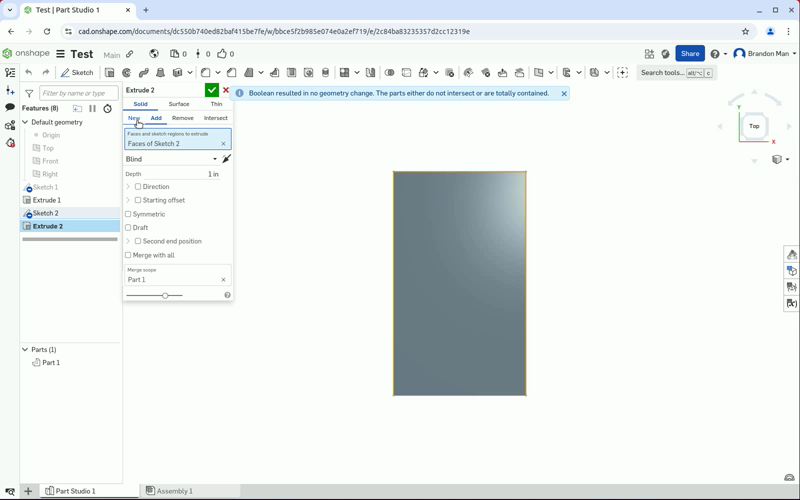
click(137, 120)
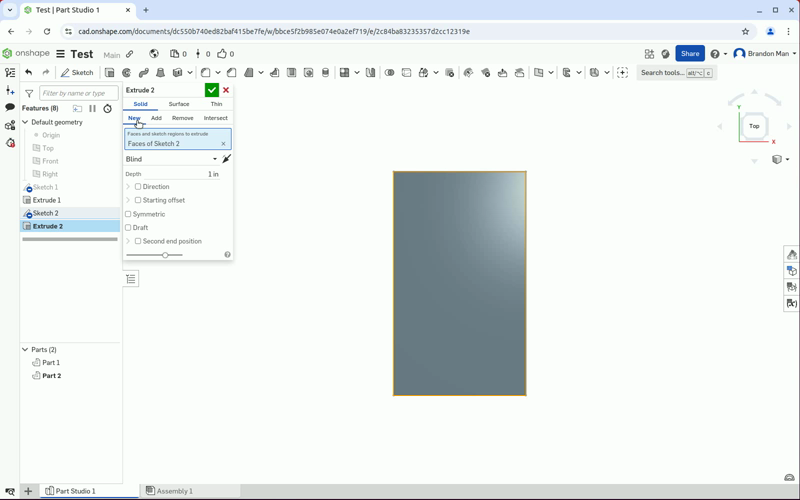
key(tab, 4)
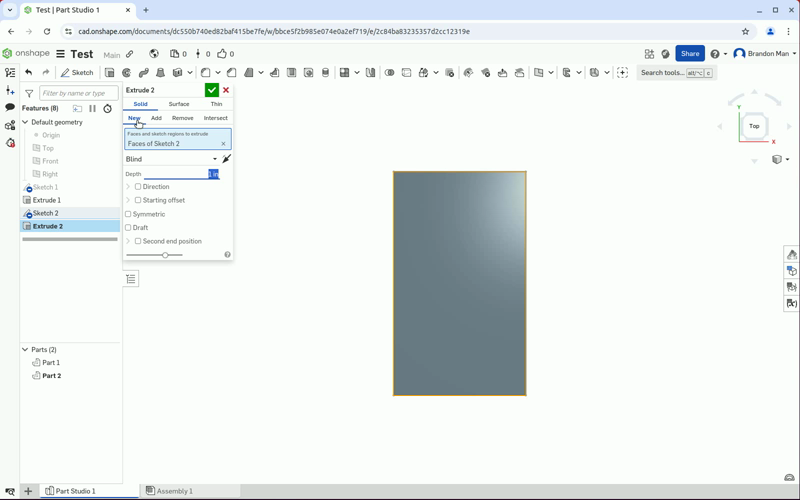
text(5.055)
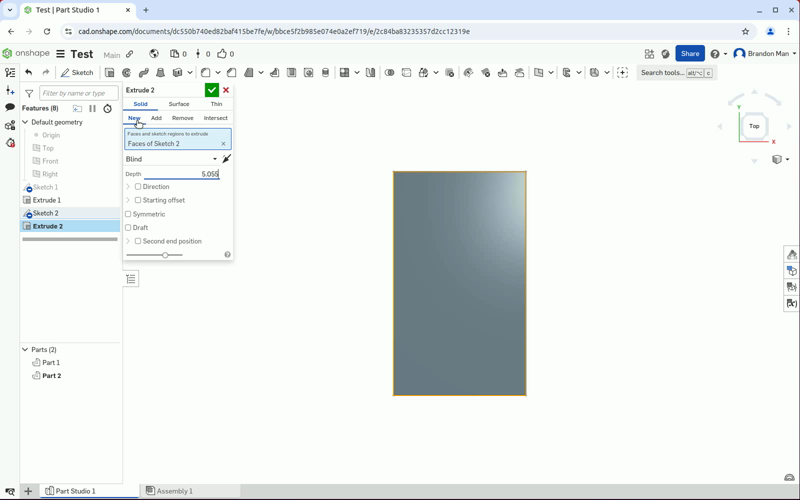
key(enter)
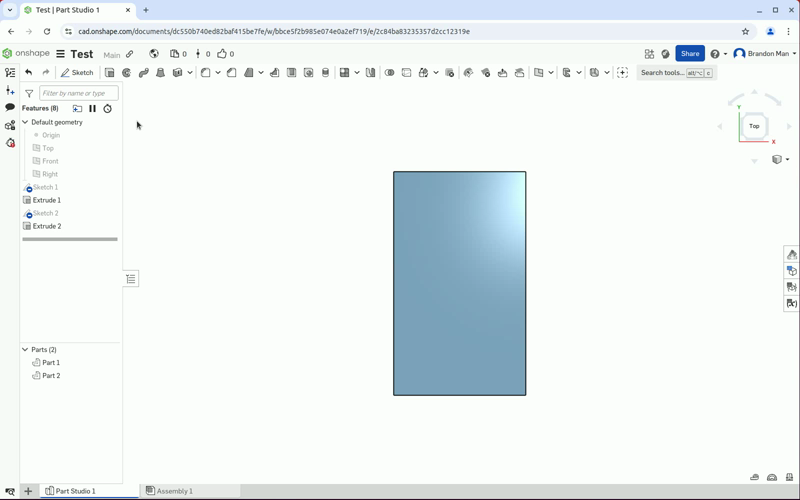
key(shift+h)
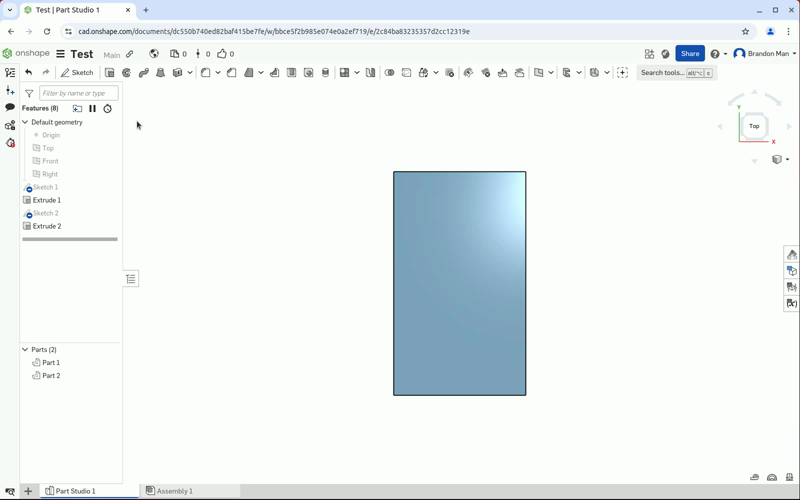
key(shift+h)
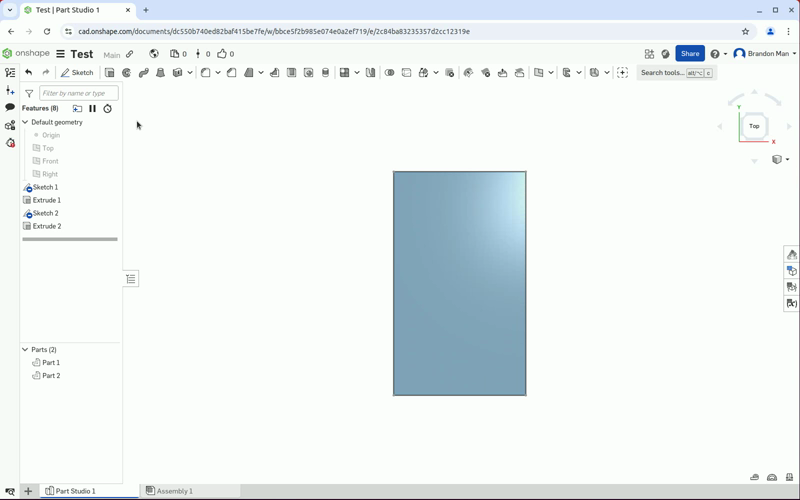
key(shift+7)
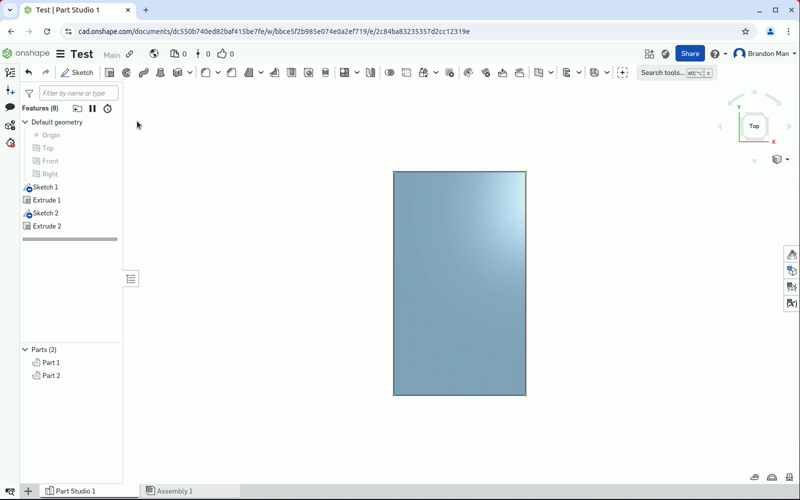
key(up, 3)
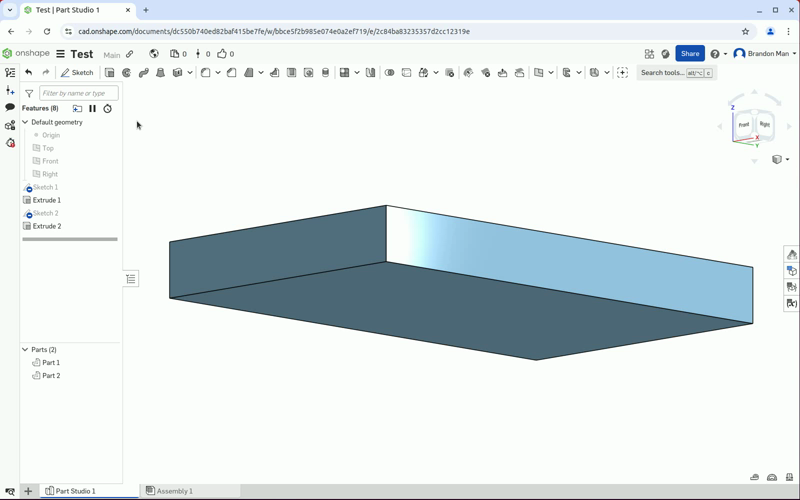
key(left, 3)
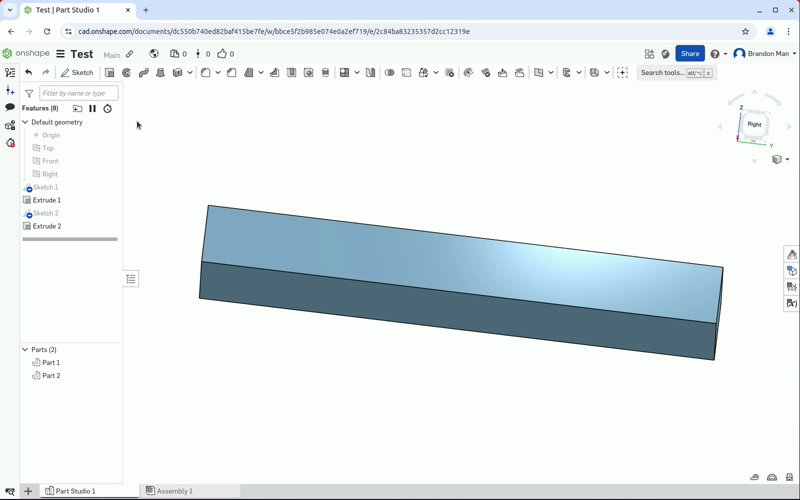
key(right, 3)
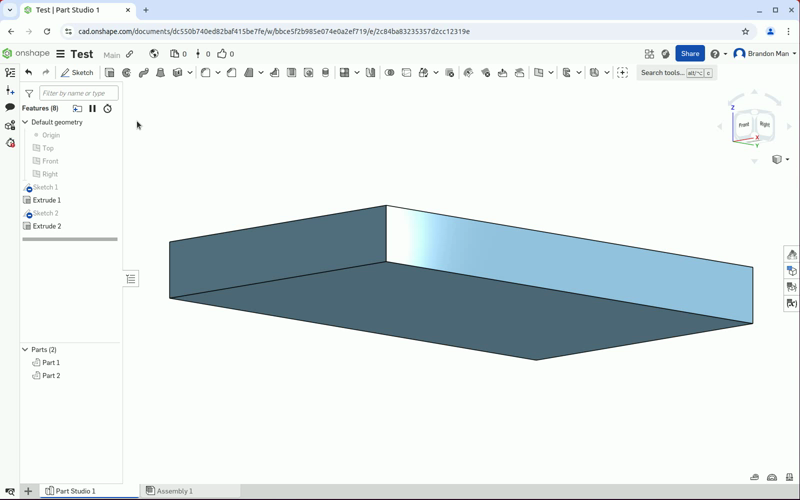
key(down, 3)
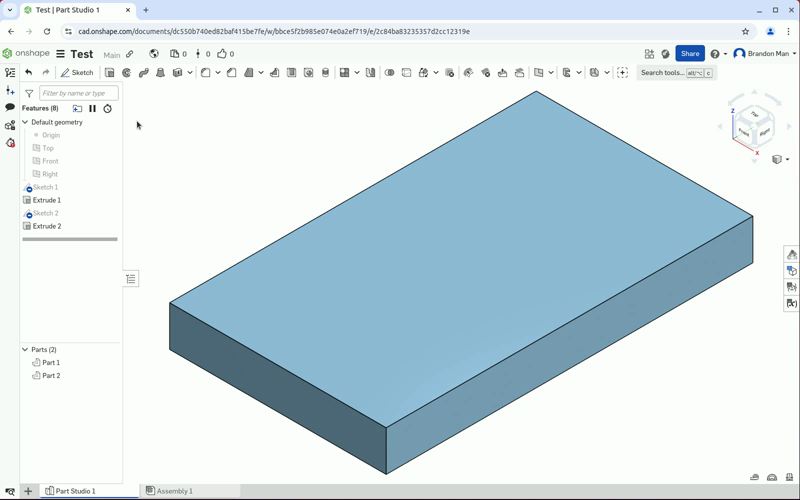
mouse_move(73, 189)
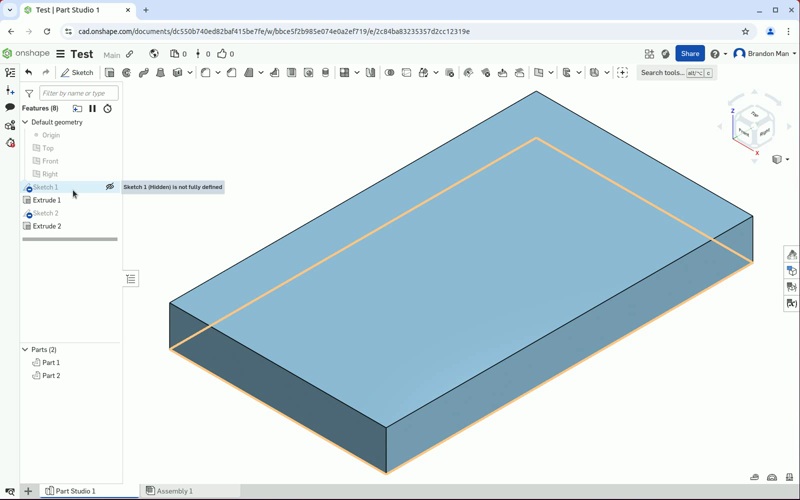
click(73, 189)